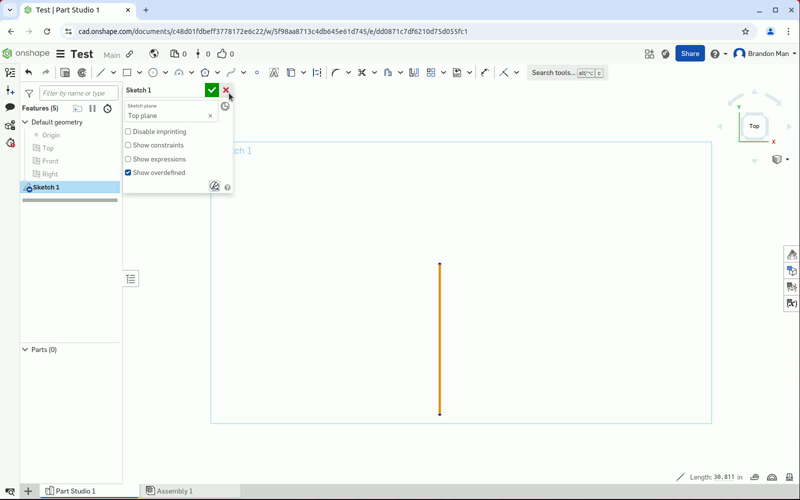
key(shift+h)
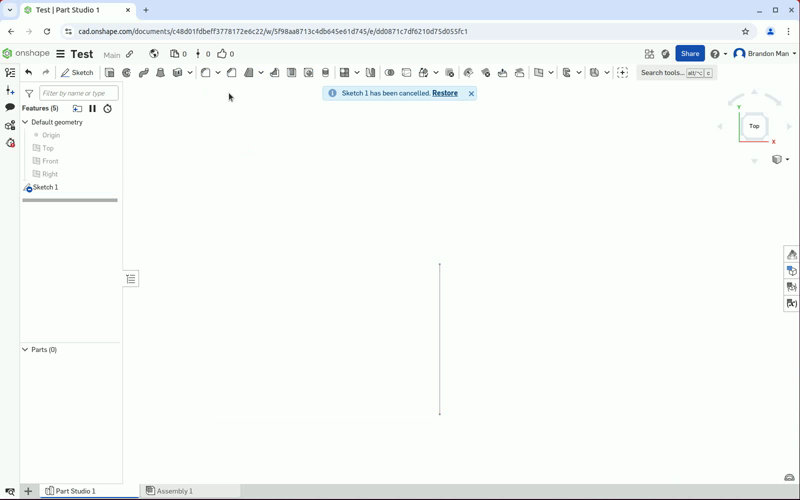
key(shift+s)
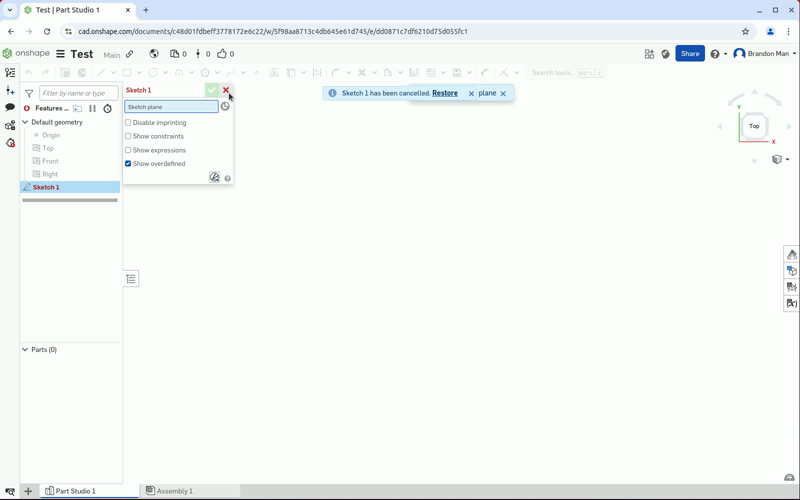
mouse_move(73, 150)
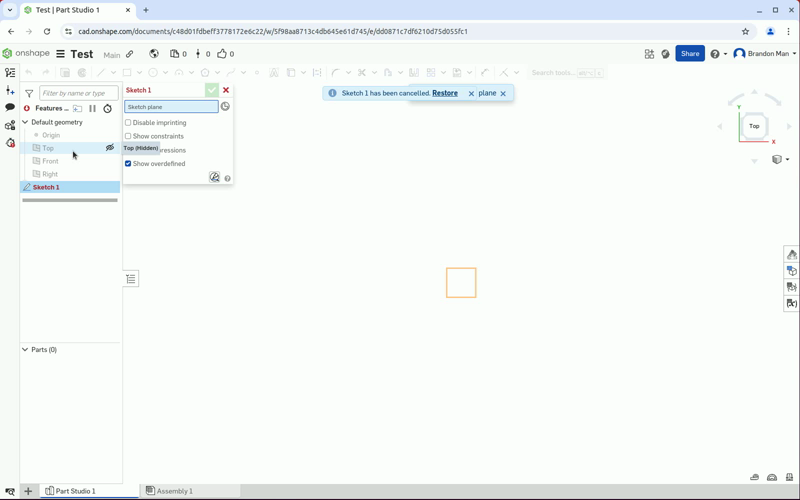
click(73, 150)
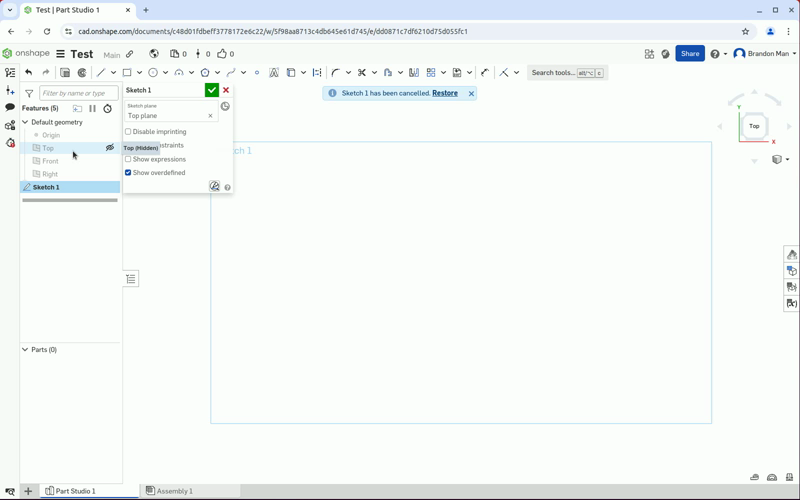
mouse_move(73, 352)
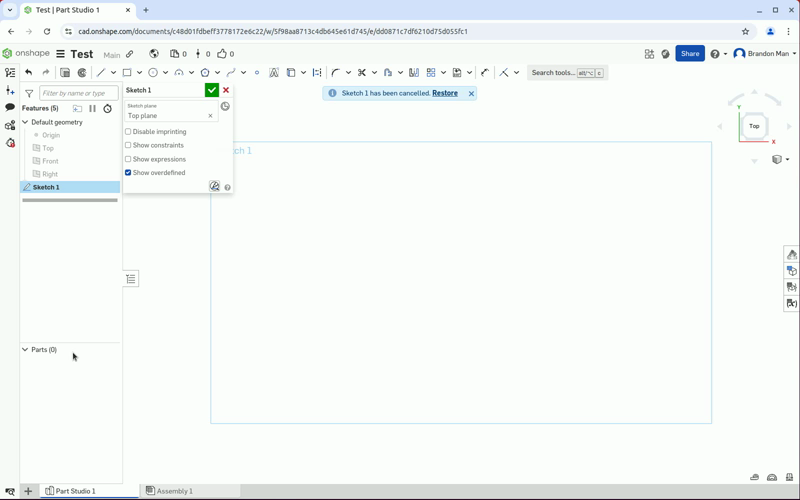
key(y)
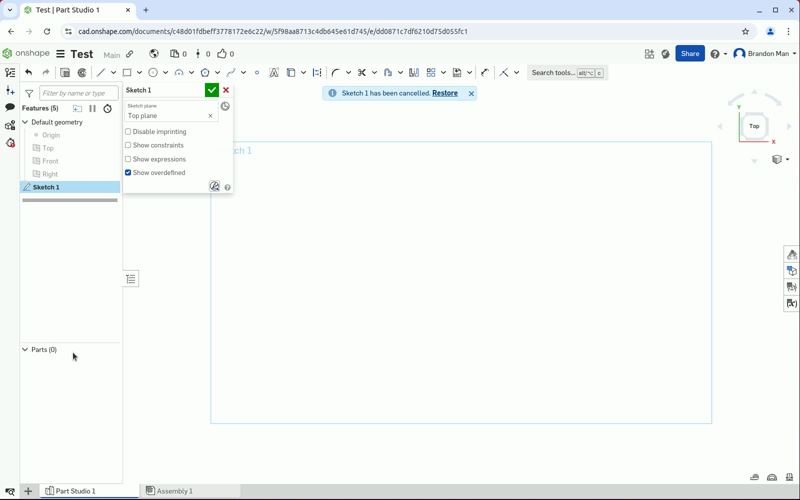
key(c)
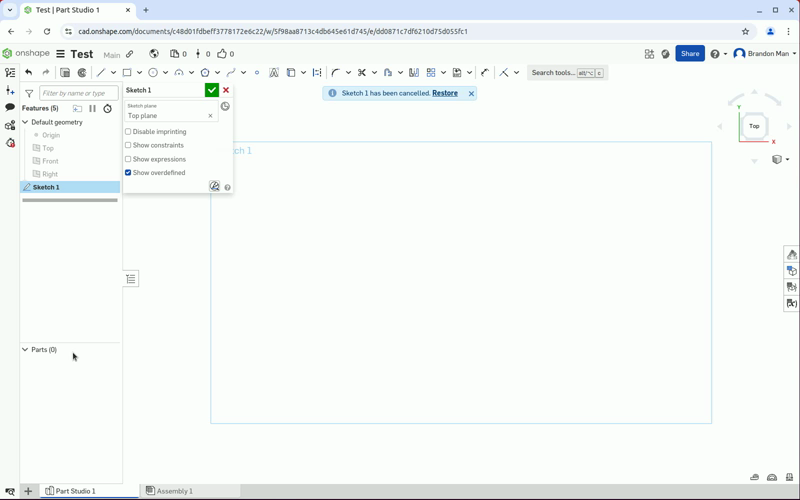
key_down(shift)
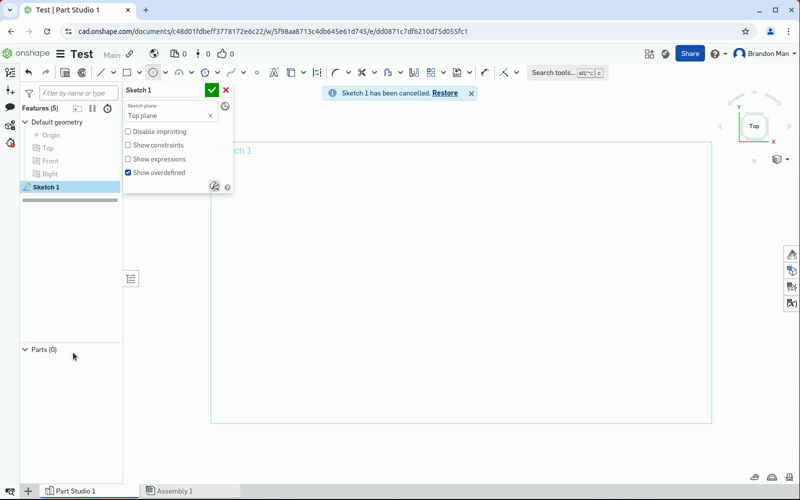
mouse_move(460, 282)
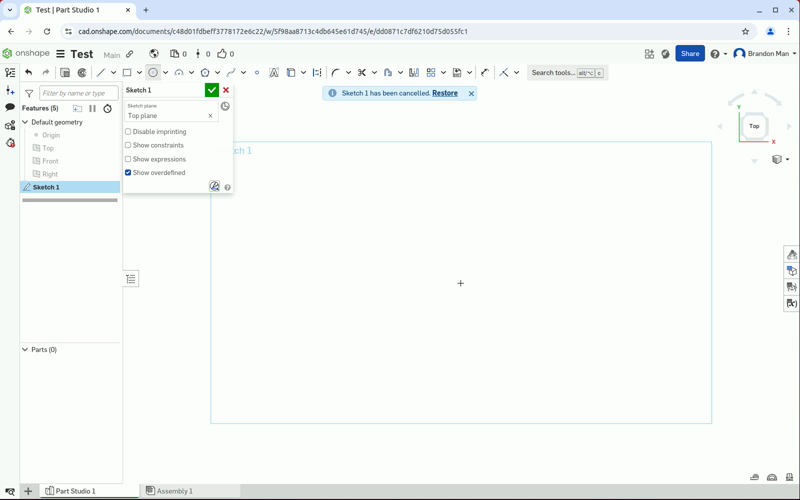
click(460, 282)
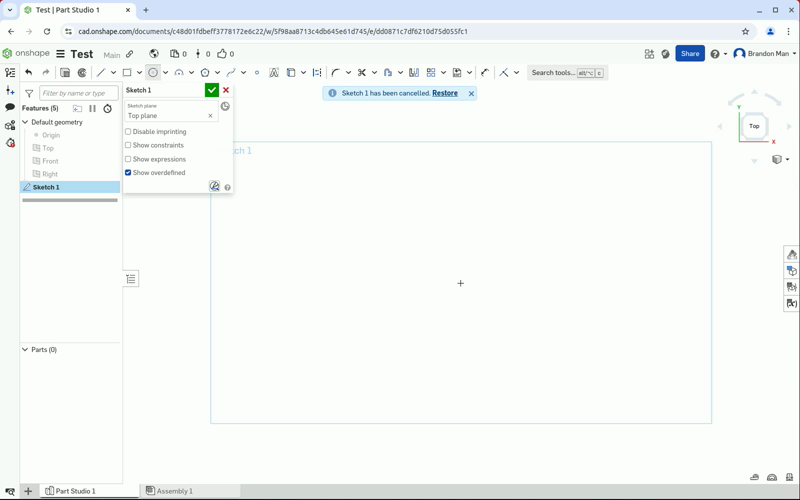
key_up(shift)
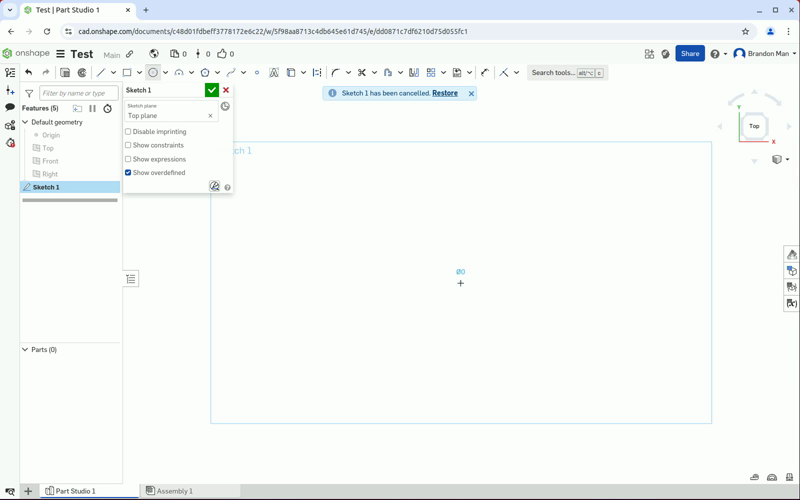
mouse_move(513, 282)
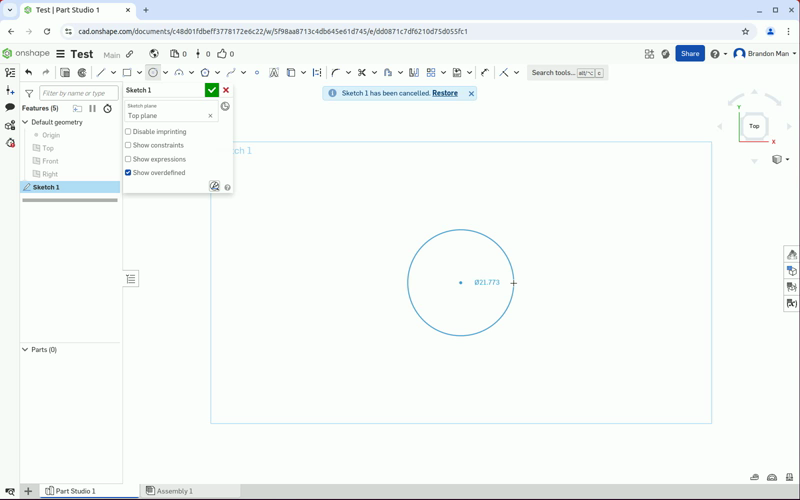
click(513, 282)
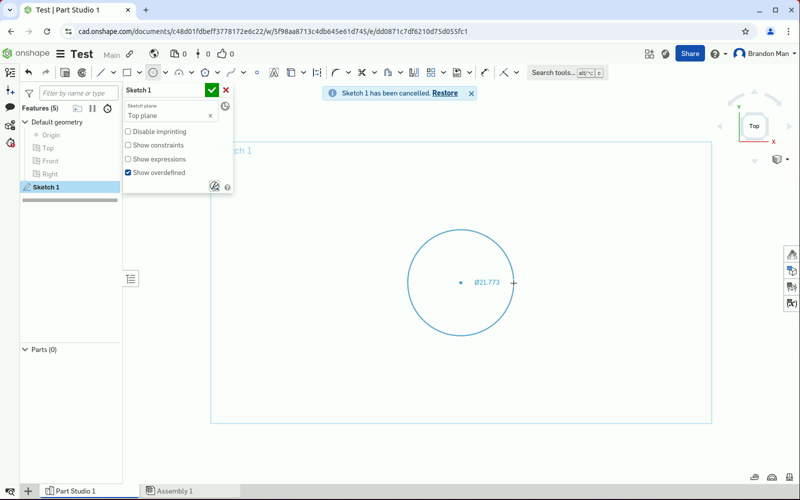
key(esc)
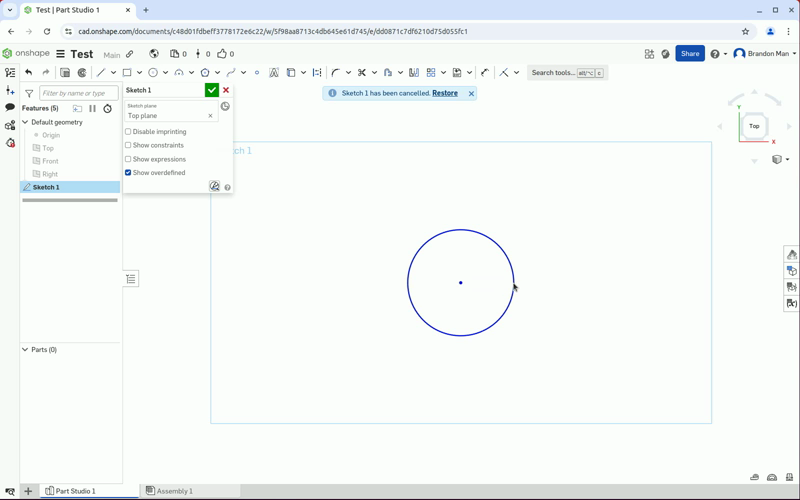
key(c)
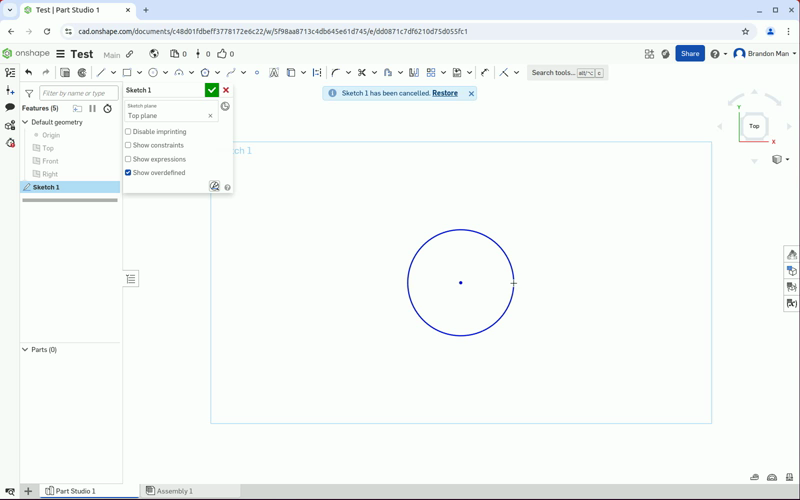
key_down(shift)
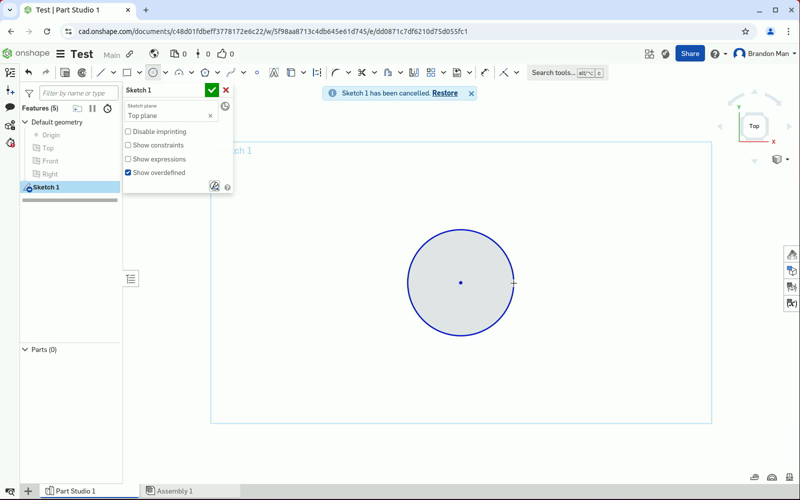
mouse_move(460, 282)
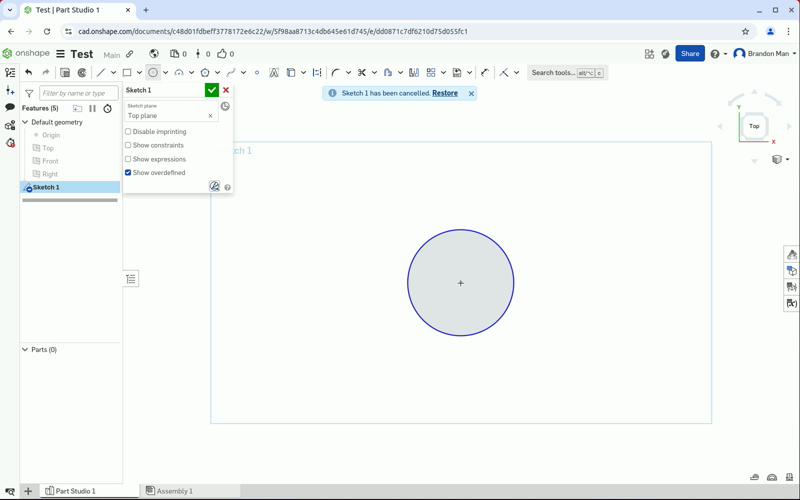
click(460, 282)
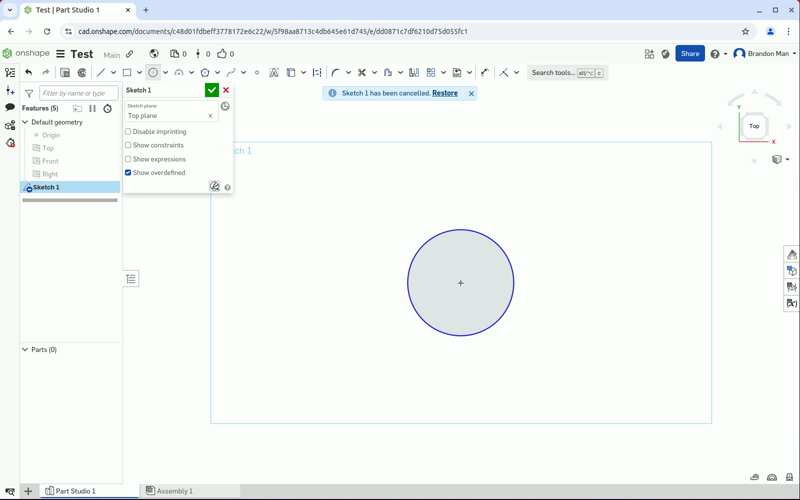
key_up(shift)
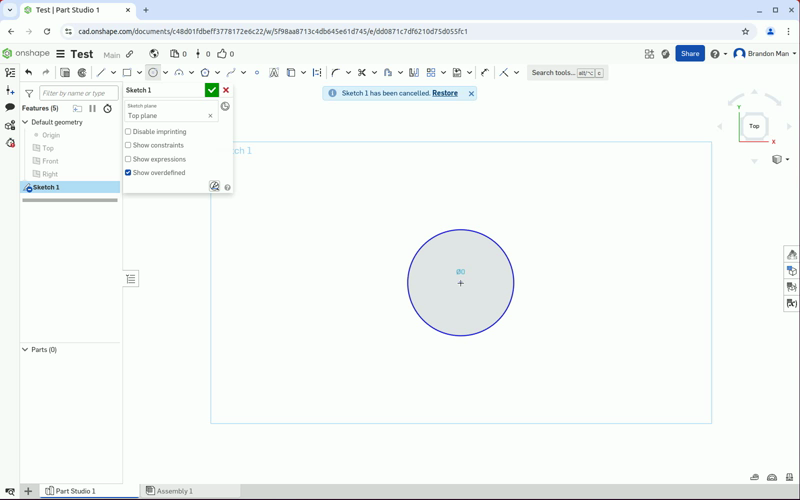
mouse_move(510, 282)
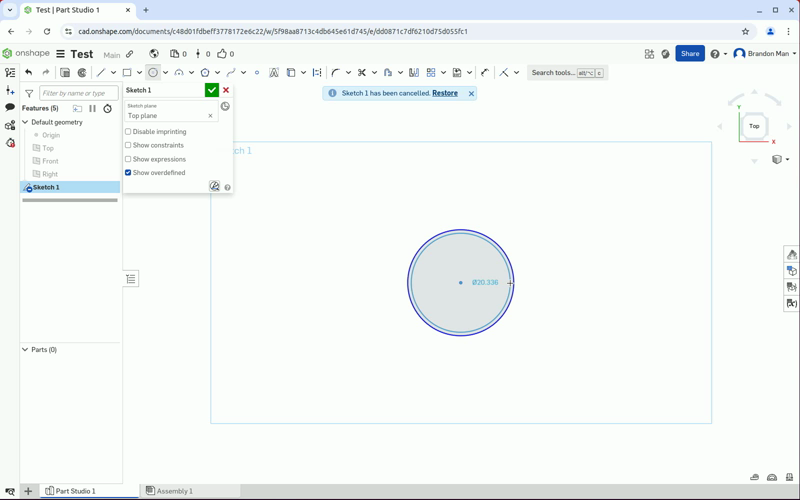
scroll(6)
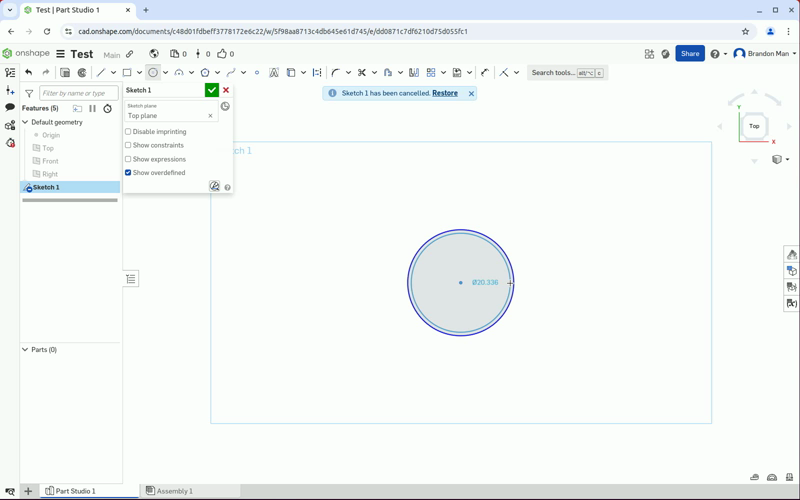
scroll(6)
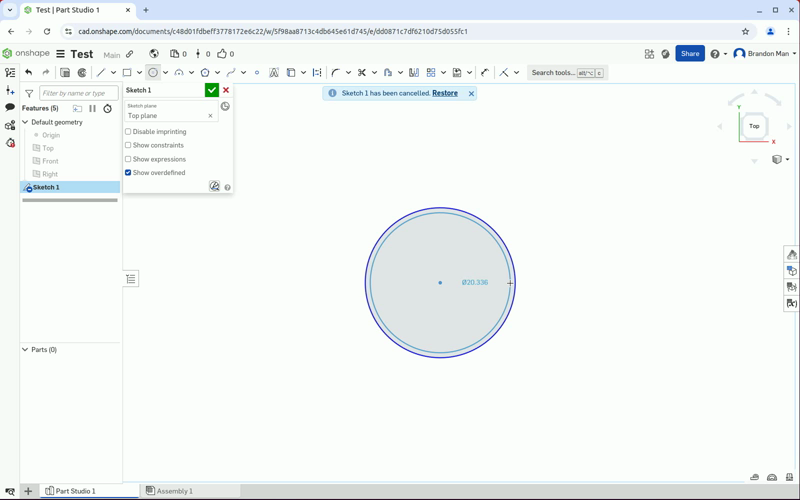
scroll(6)
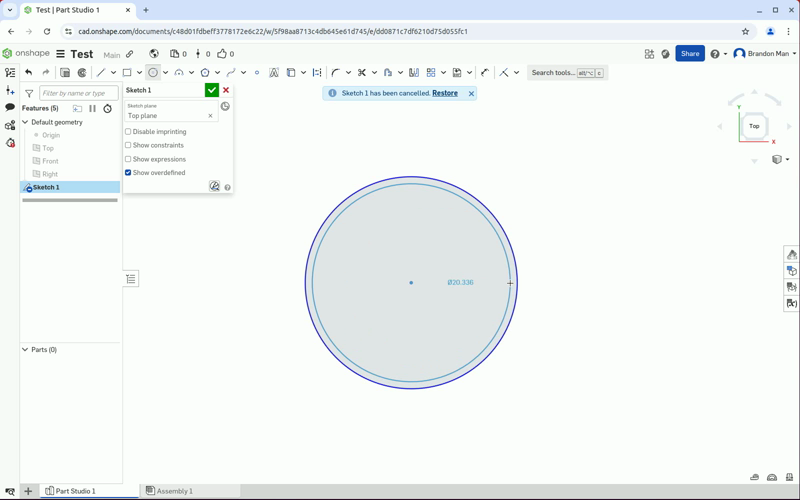
scroll(6)
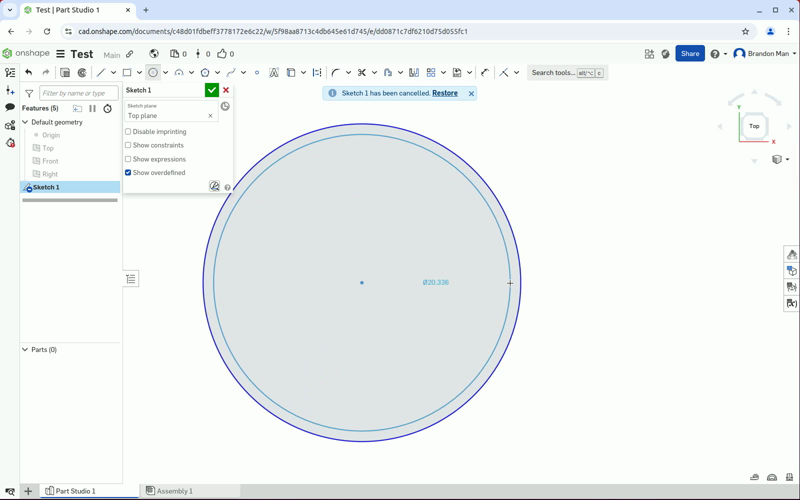
scroll(6)
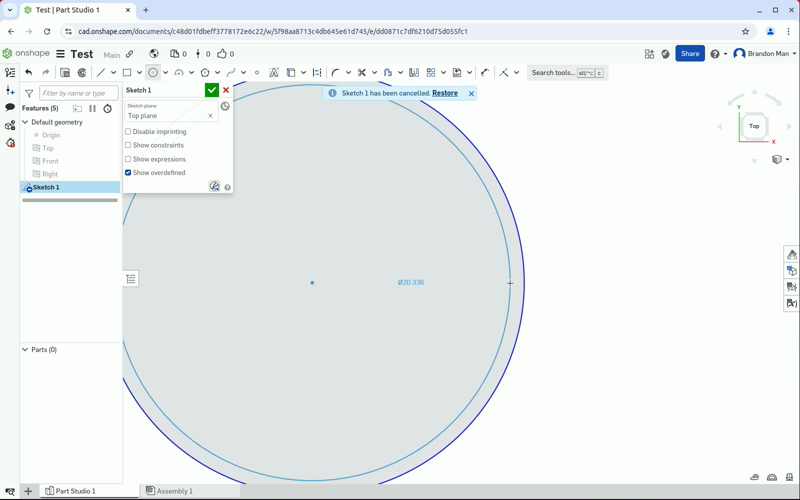
scroll(6)
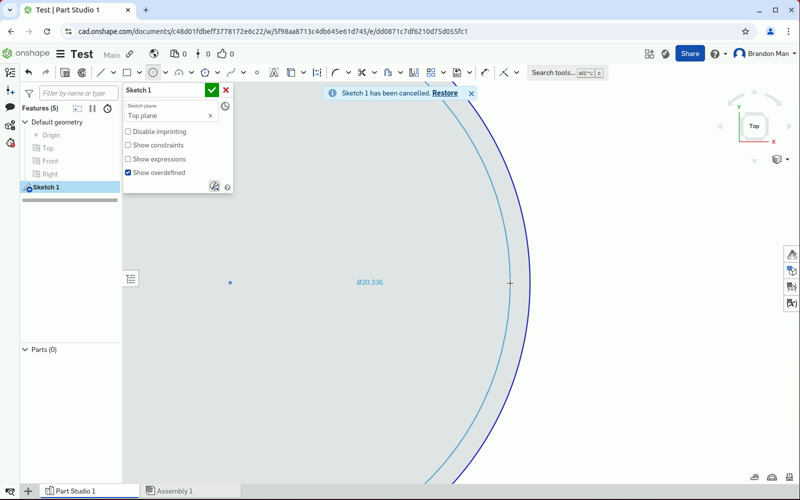
scroll(6)
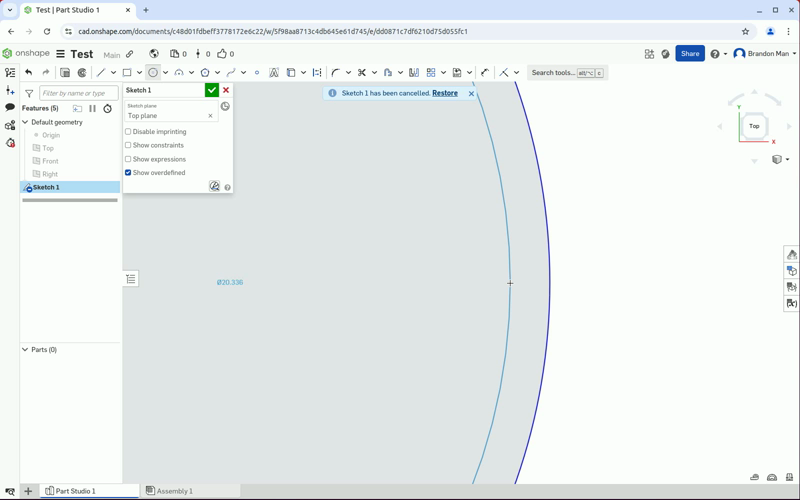
click(510, 282)
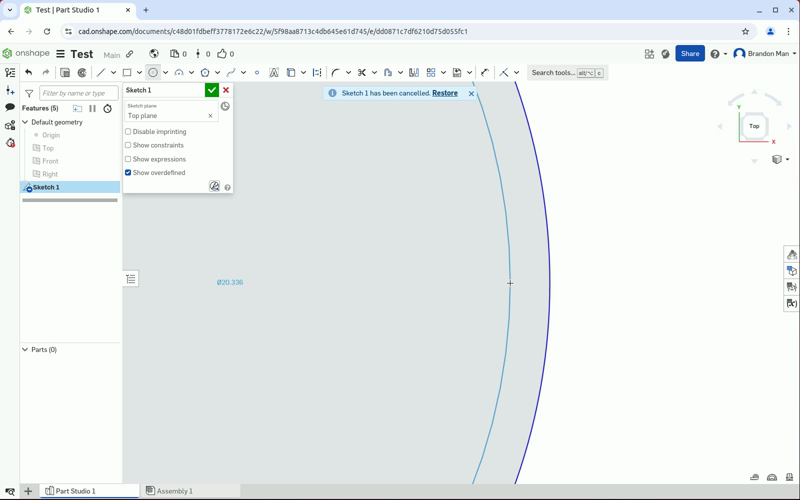
scroll(-6)
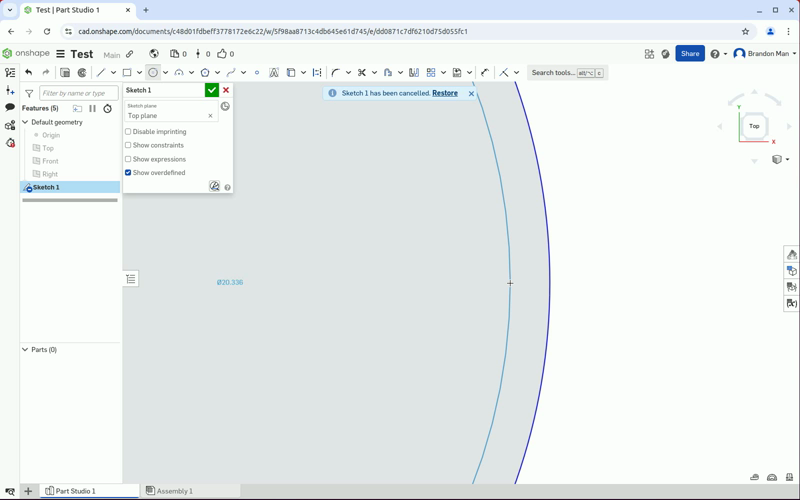
scroll(-6)
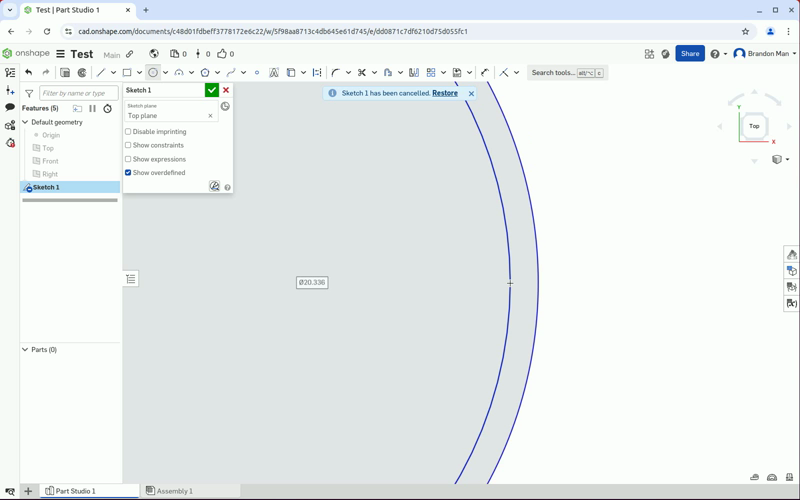
scroll(-6)
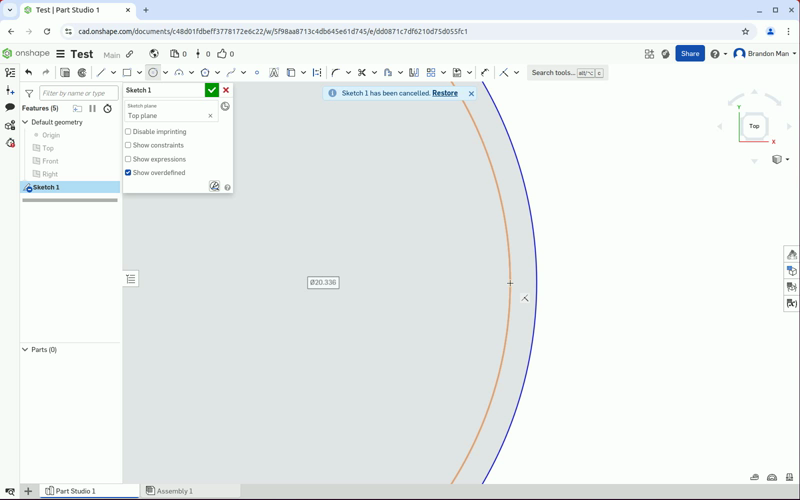
scroll(-6)
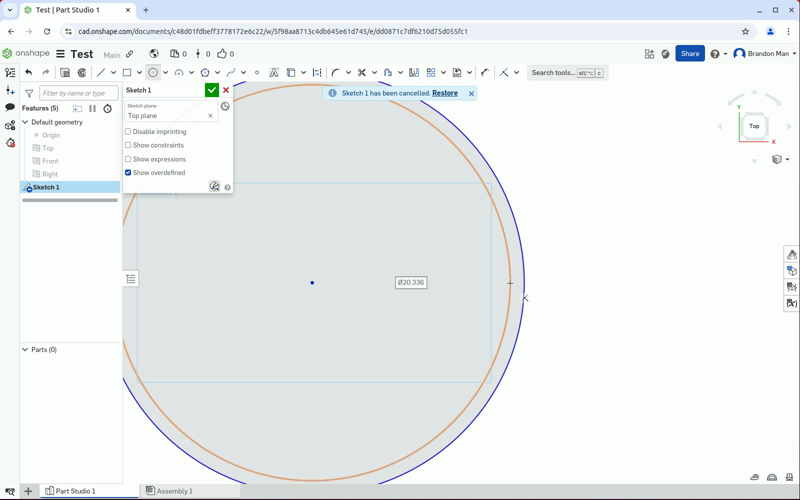
scroll(-6)
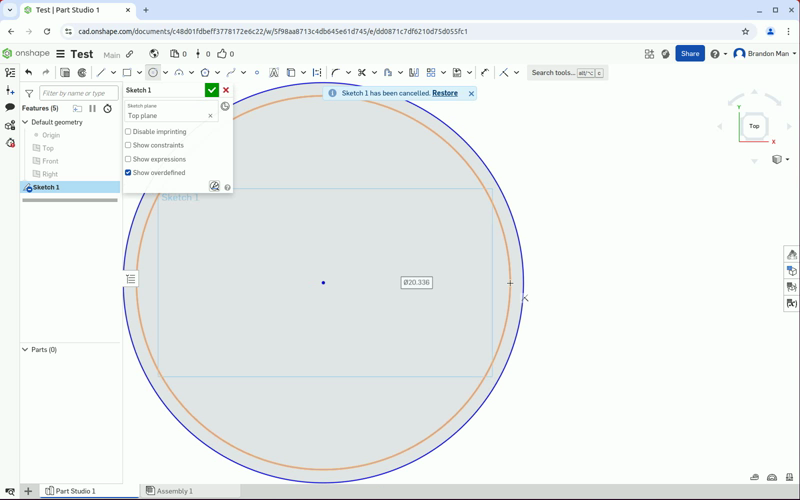
scroll(-6)
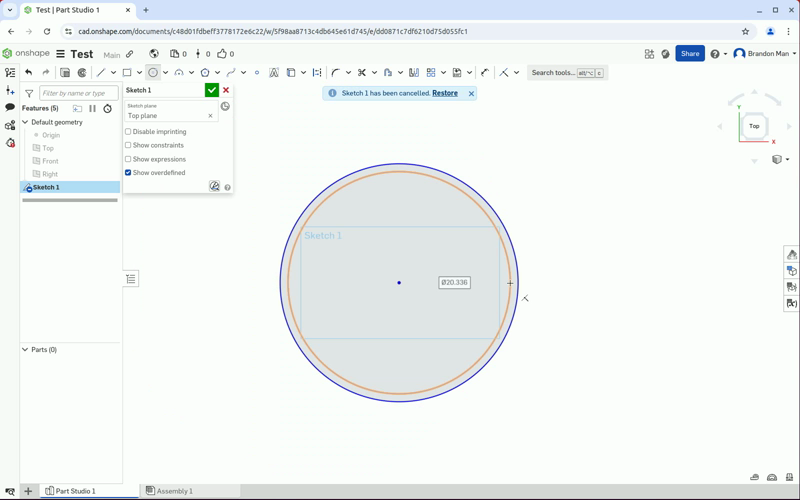
scroll(-6)
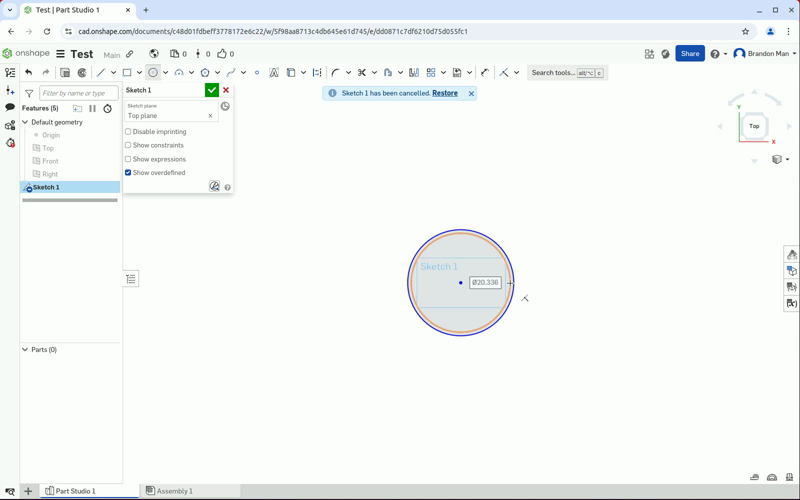
key(esc)
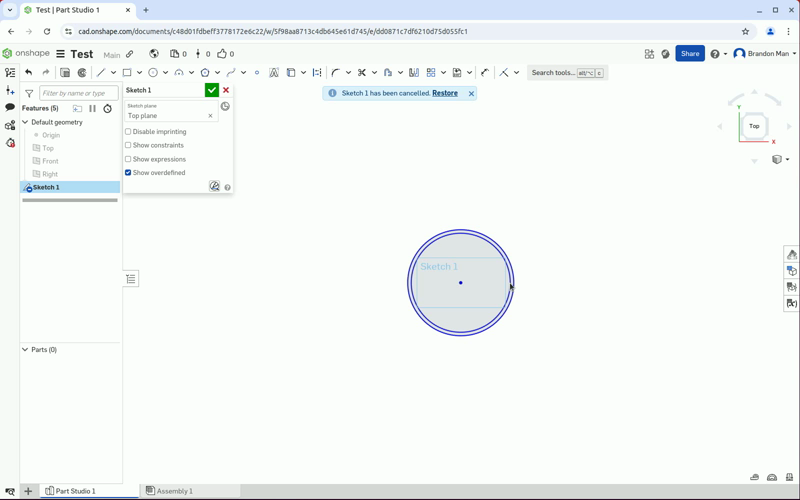
mouse_move(460, 334)
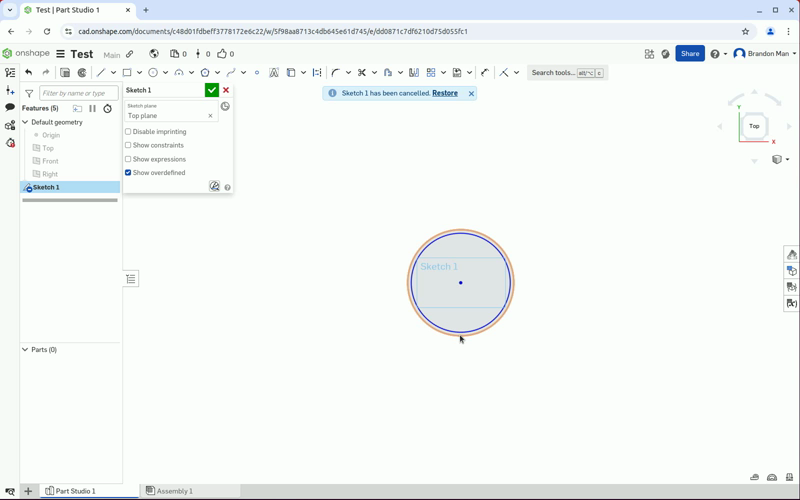
scroll(6)
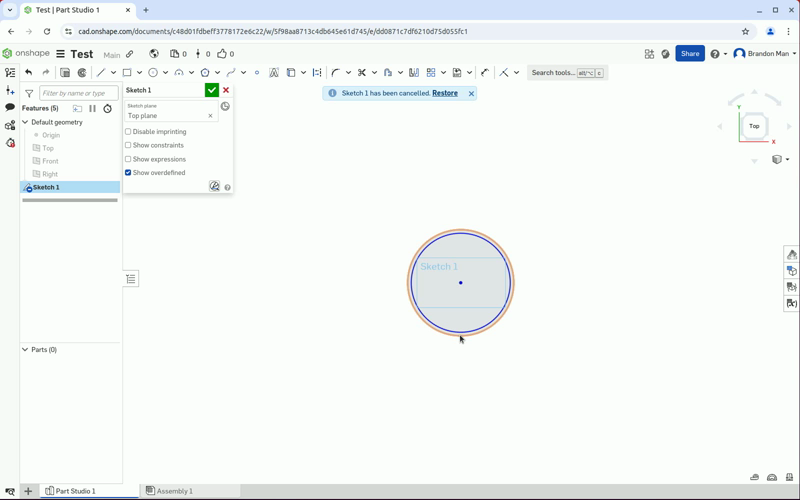
scroll(6)
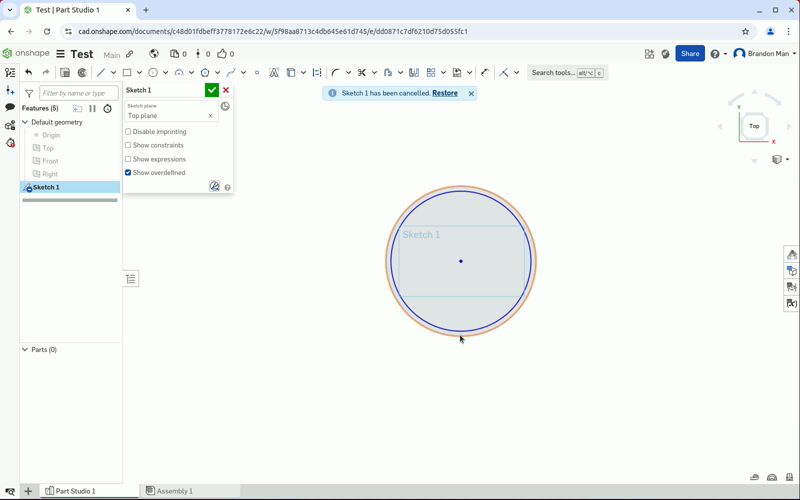
scroll(6)
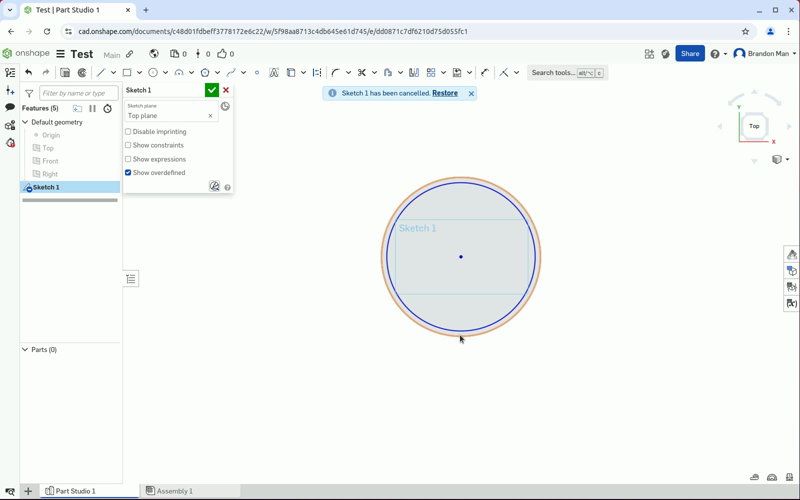
scroll(6)
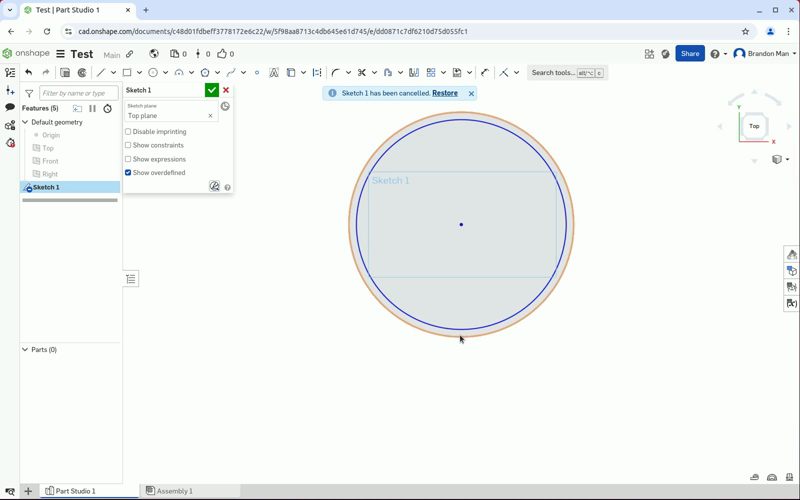
scroll(6)
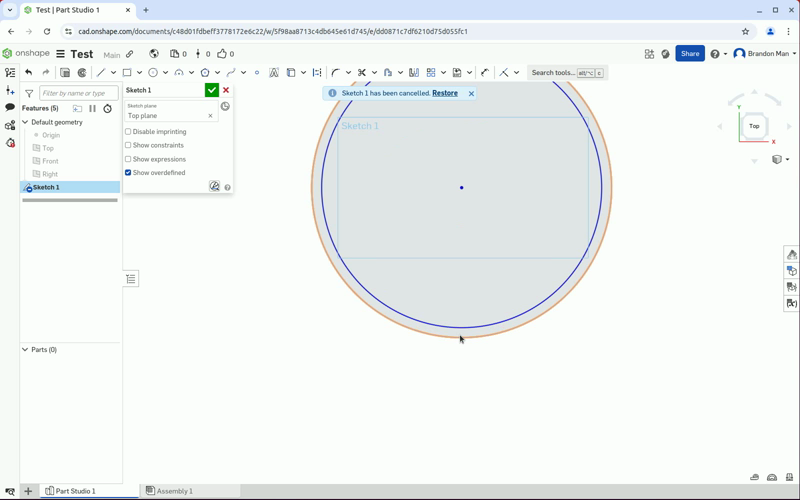
scroll(6)
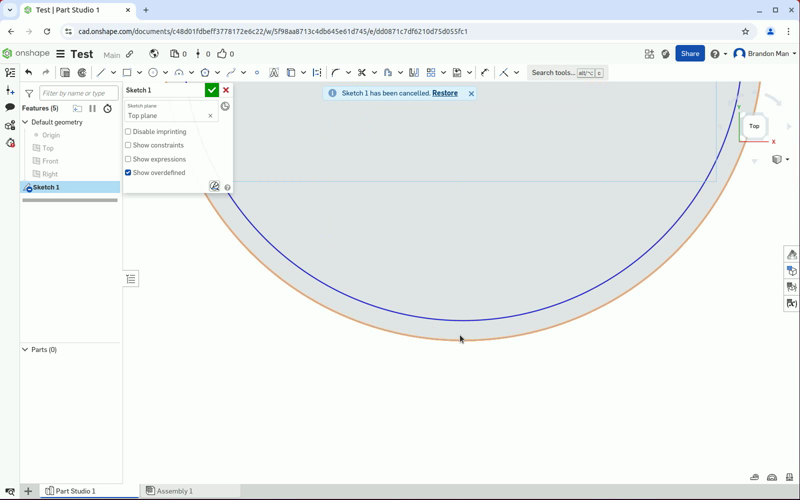
scroll(6)
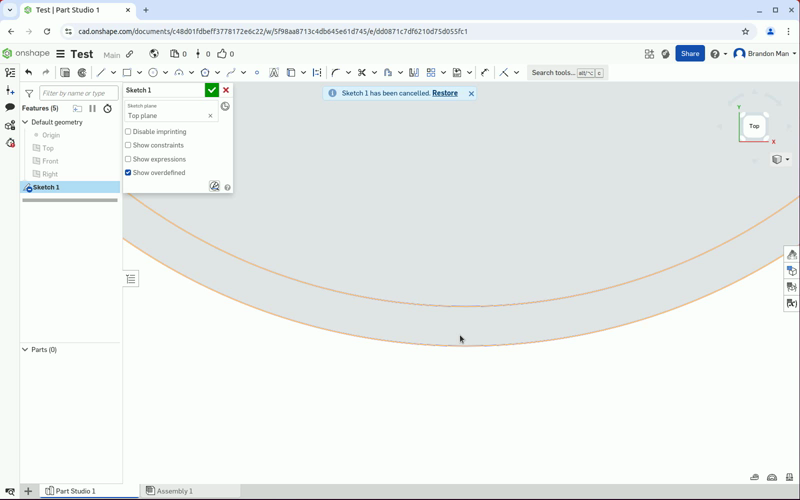
click(460, 334)
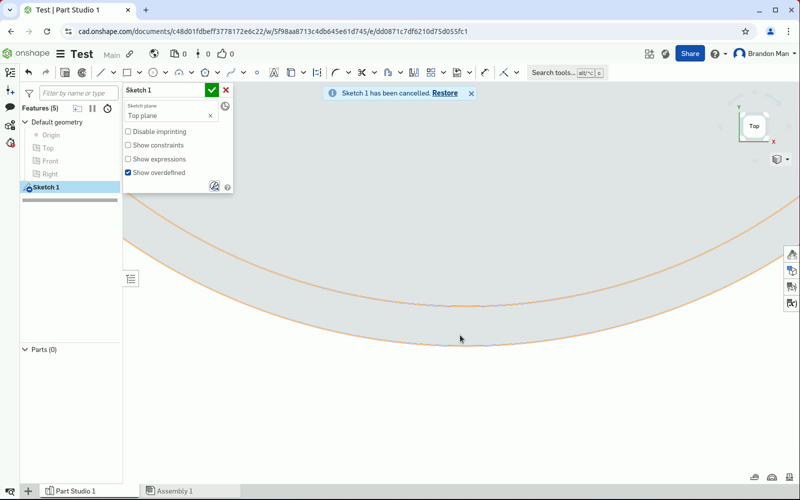
scroll(-6)
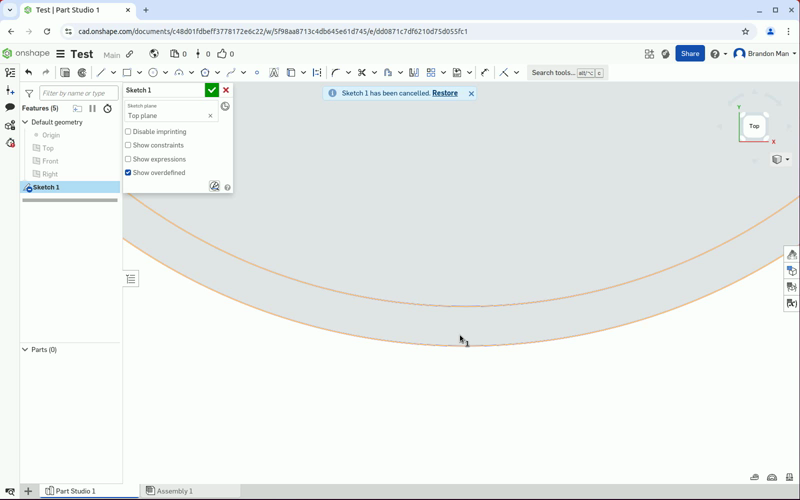
scroll(-6)
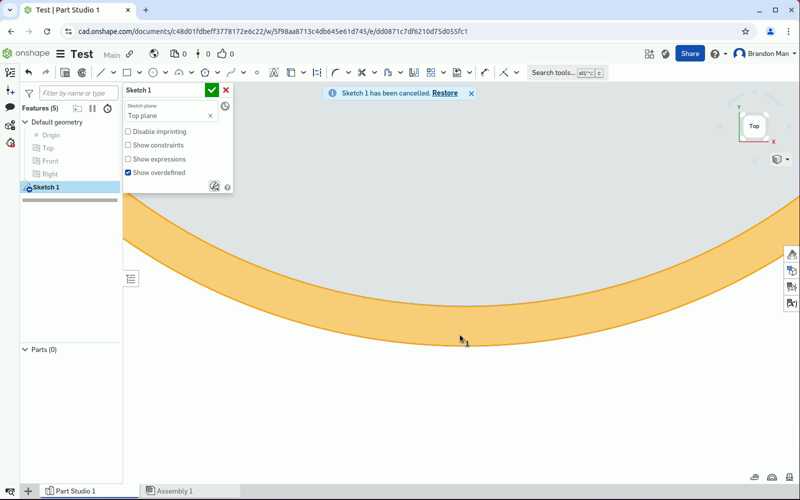
scroll(-6)
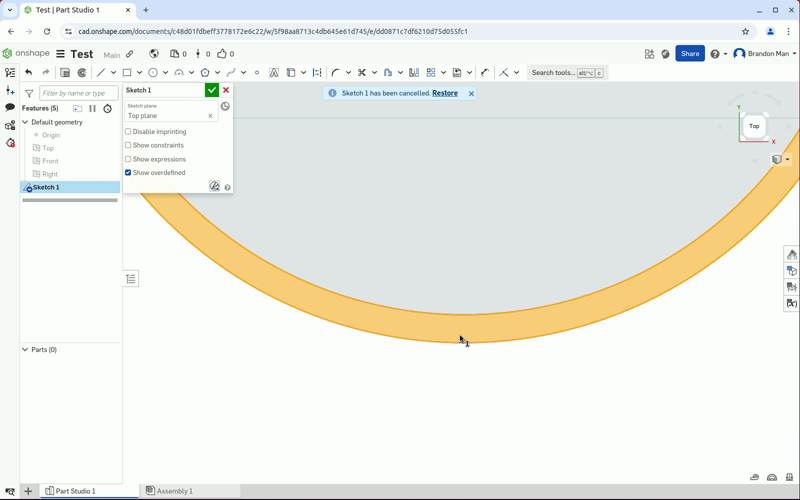
scroll(-6)
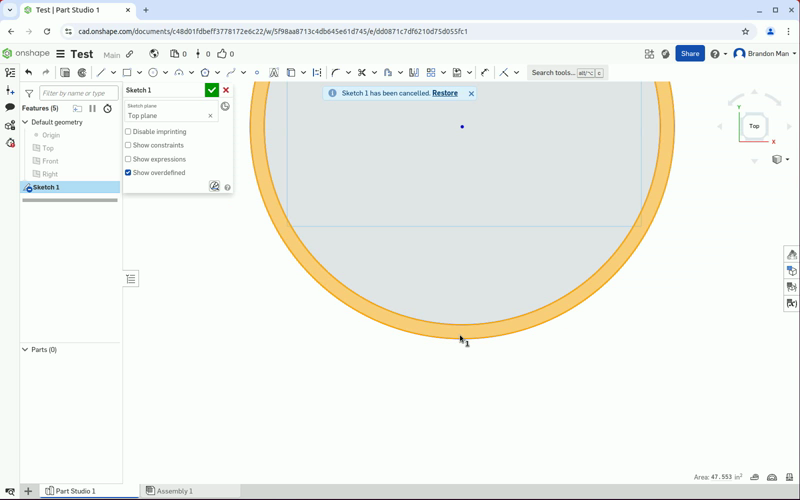
scroll(-6)
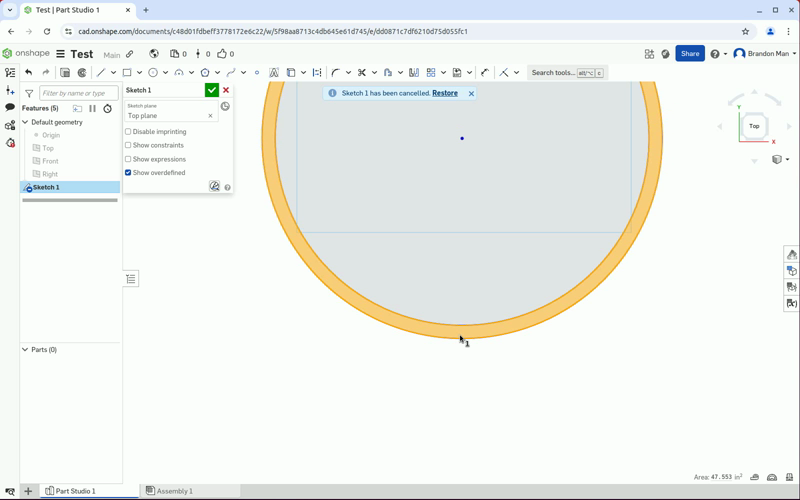
scroll(-6)
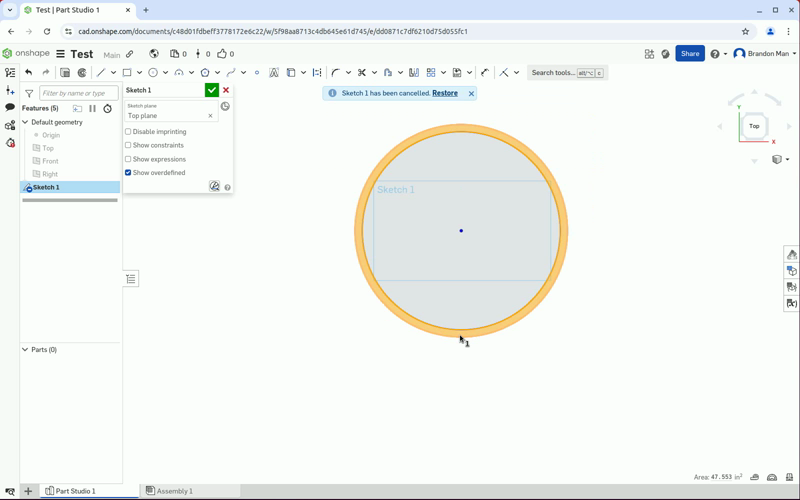
scroll(-6)
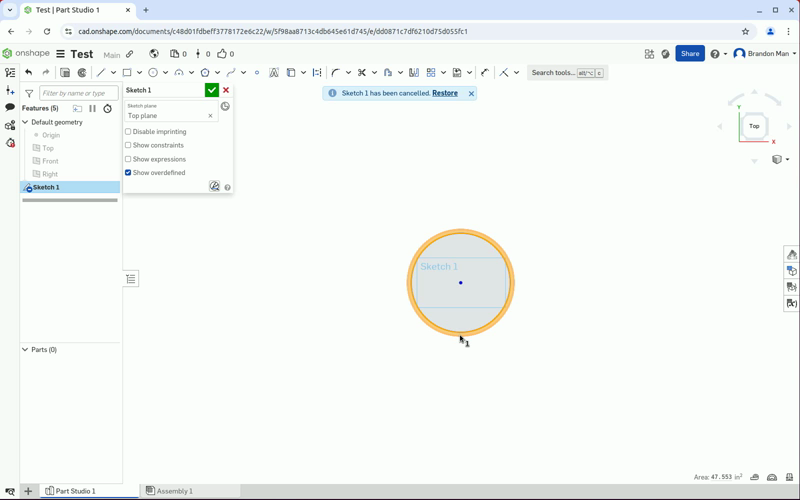
mouse_move(73, 352)
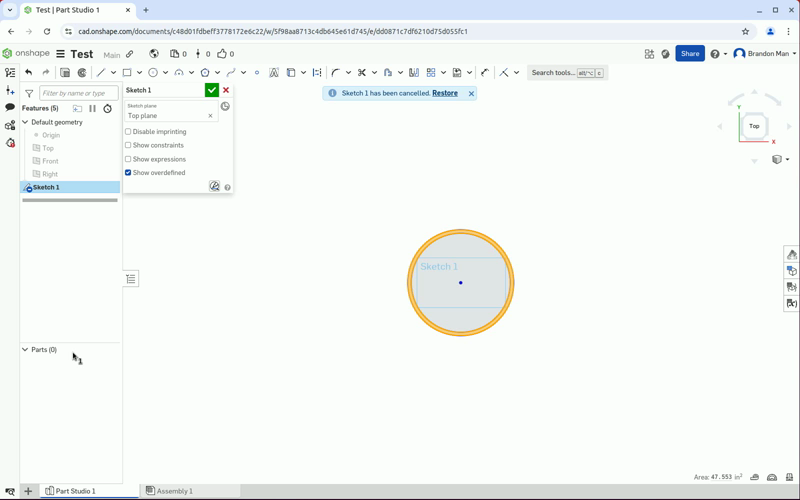
key(shift+y)
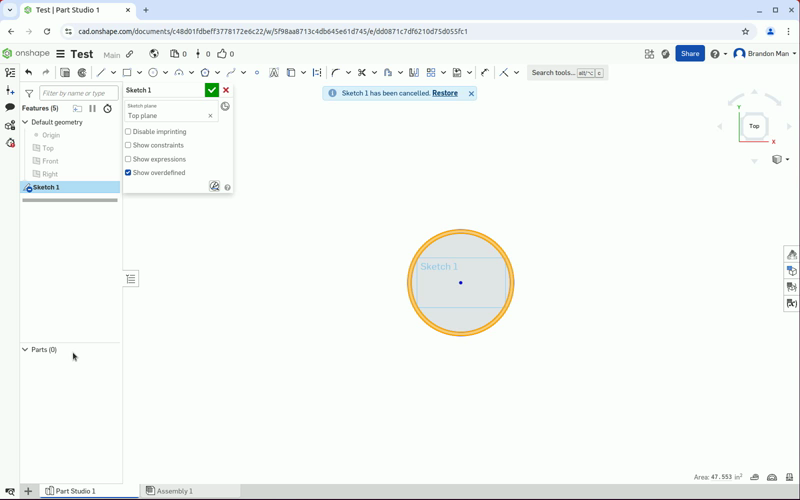
key(shift+e)
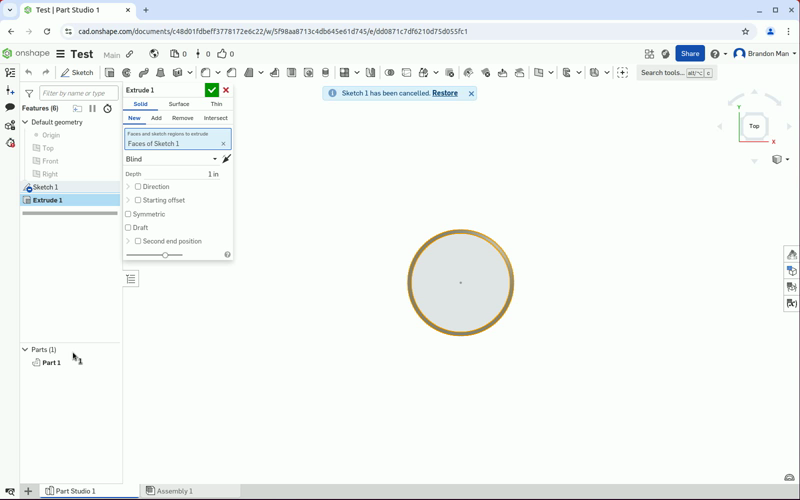
mouse_move(143, 106)
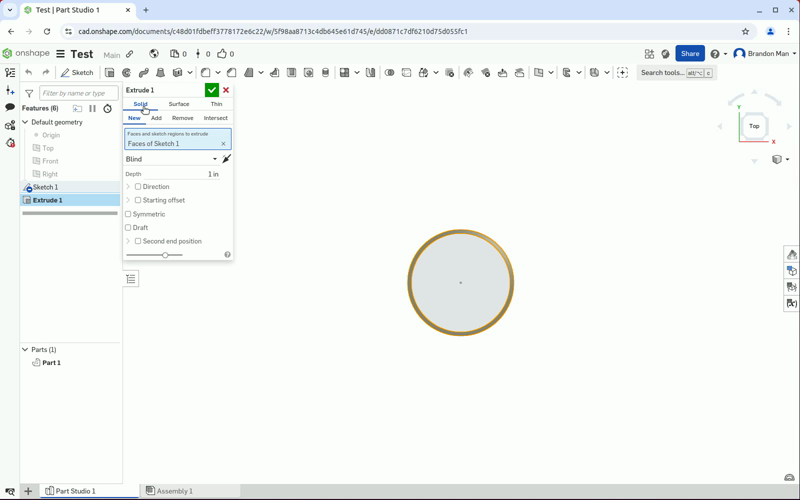
click(143, 106)
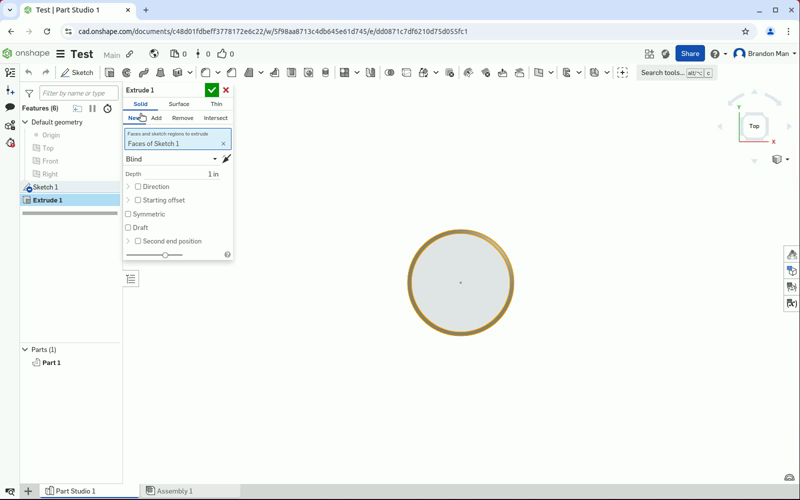
mouse_move(137, 120)
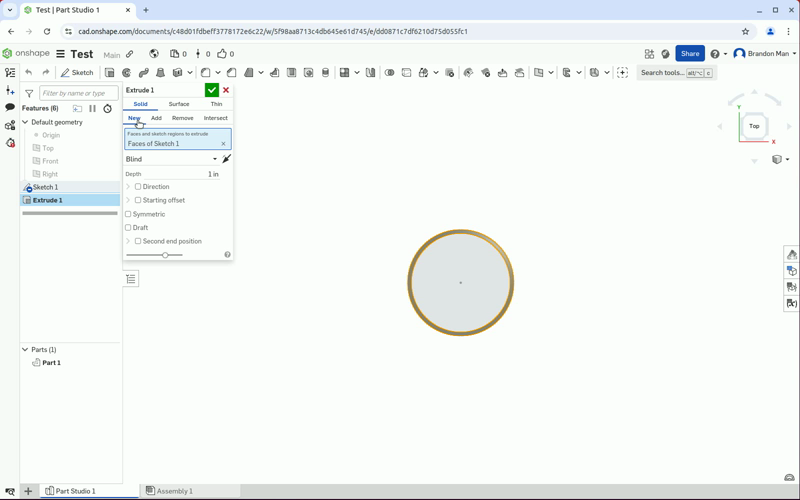
click(137, 120)
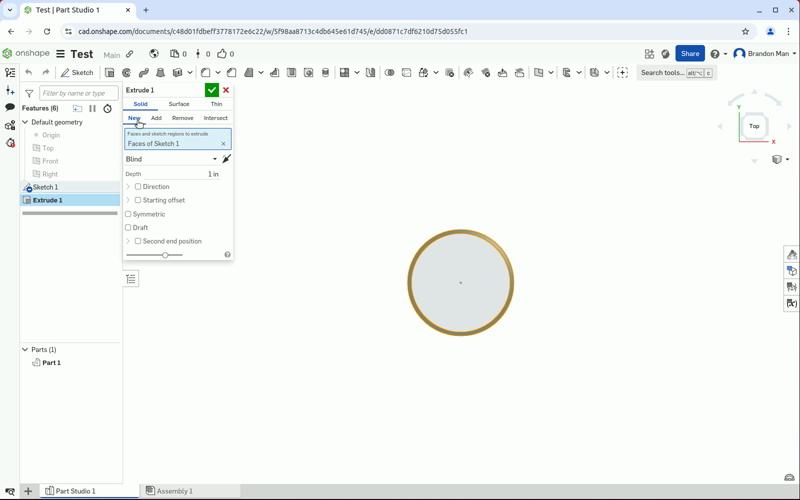
key(tab, 4)
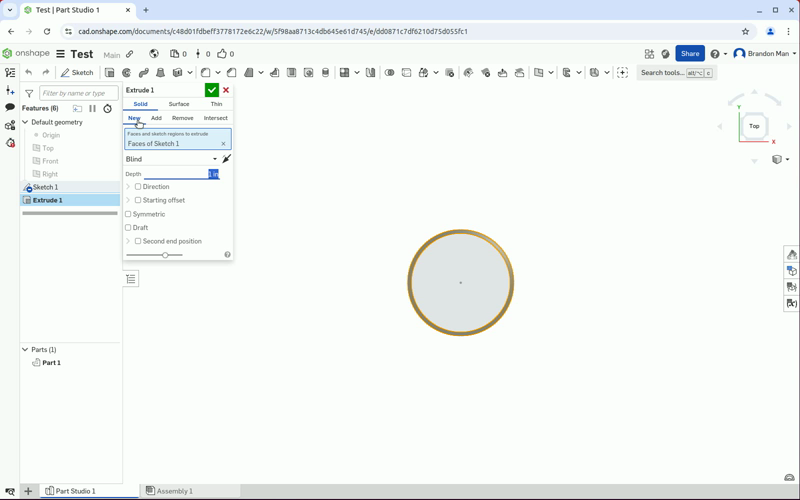
text(23.108)
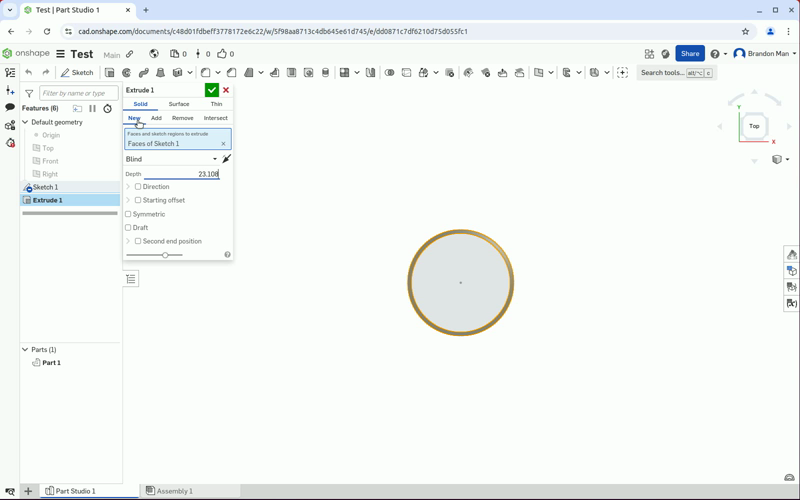
key(enter)
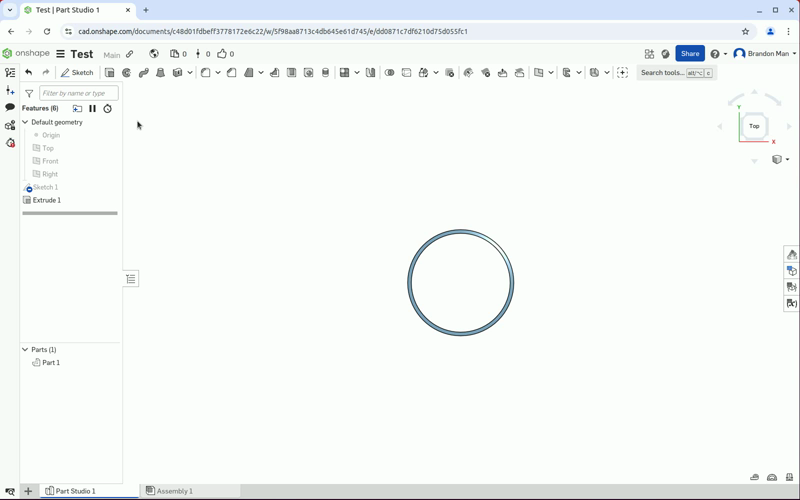
key(shift+h)
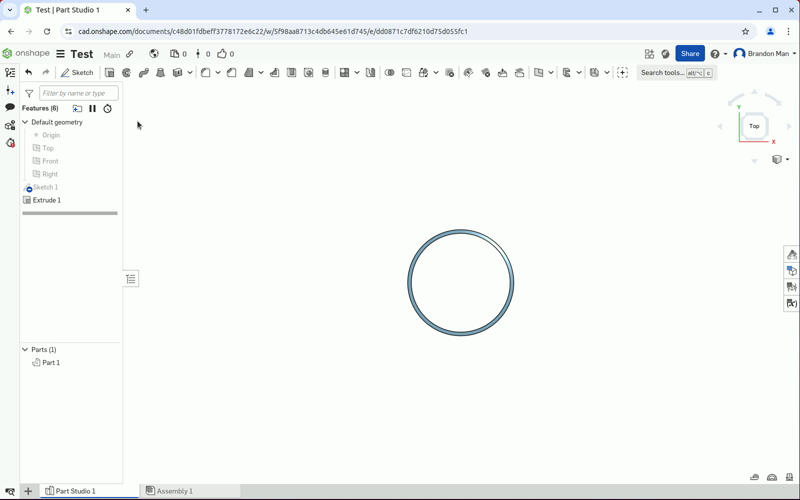
key(shift+h)
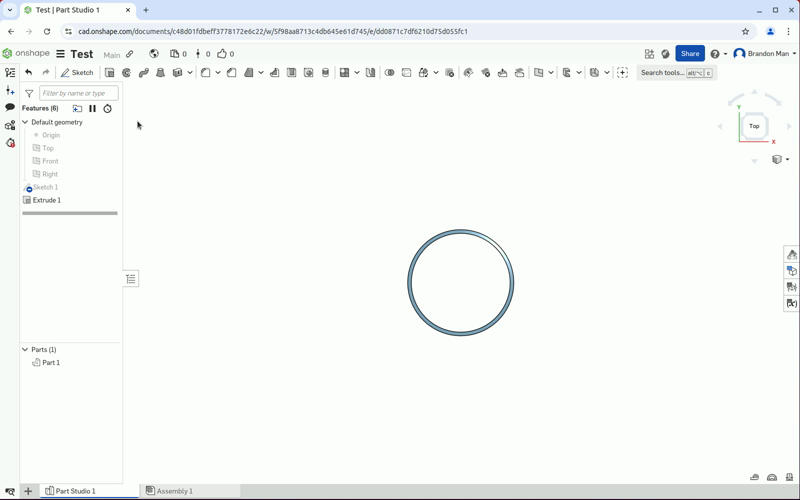
mouse_move(73, 189)
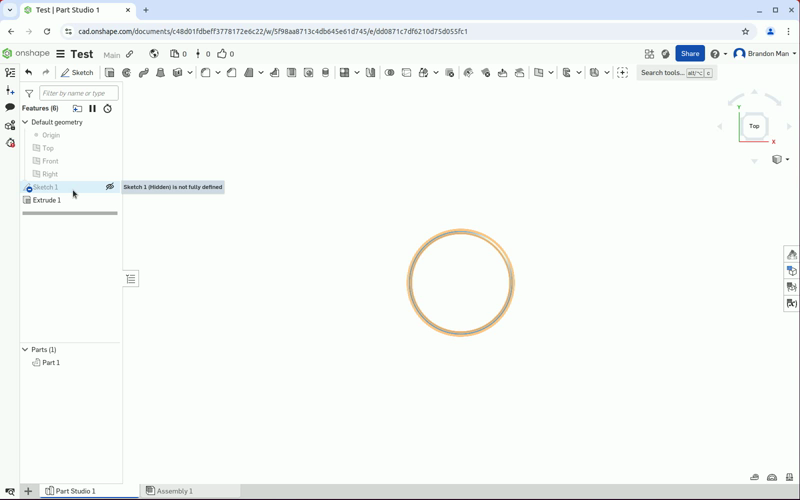
click(73, 189)
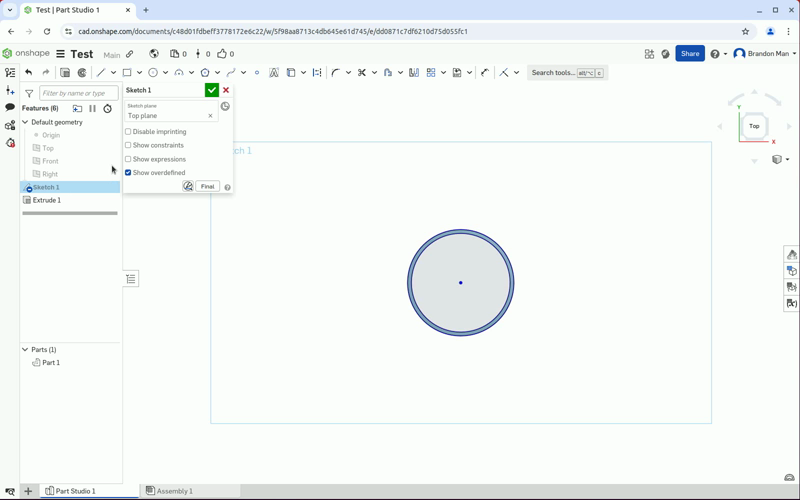
mouse_move(229, 92)
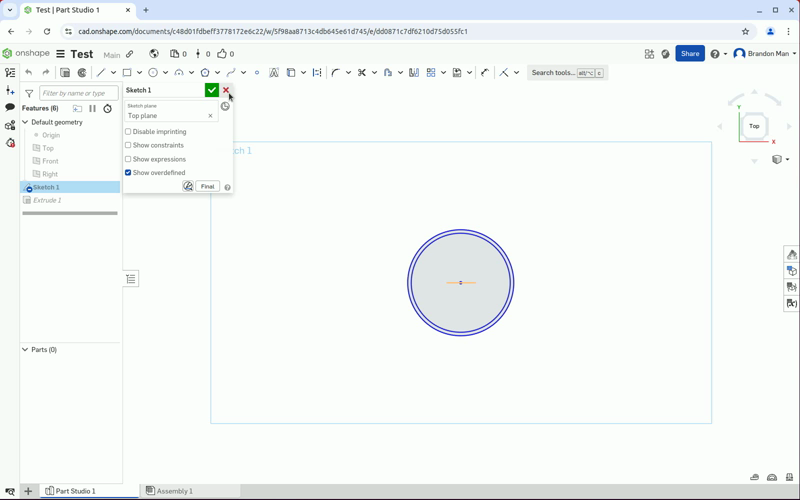
click(229, 92)
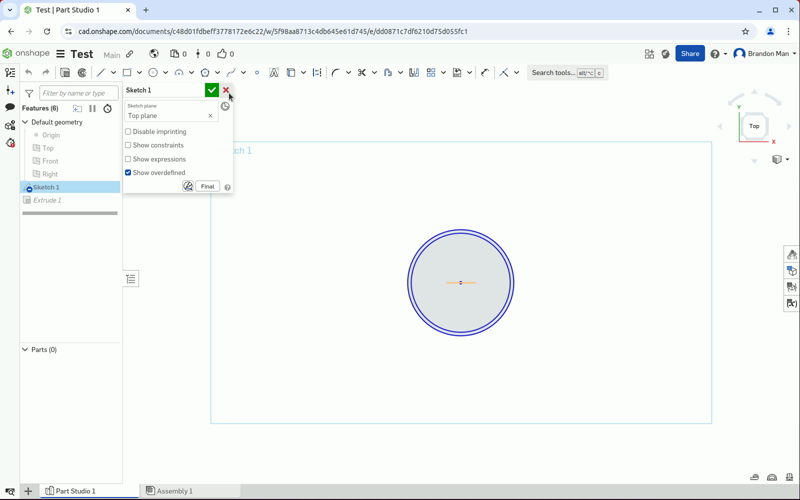
key(shift+s)
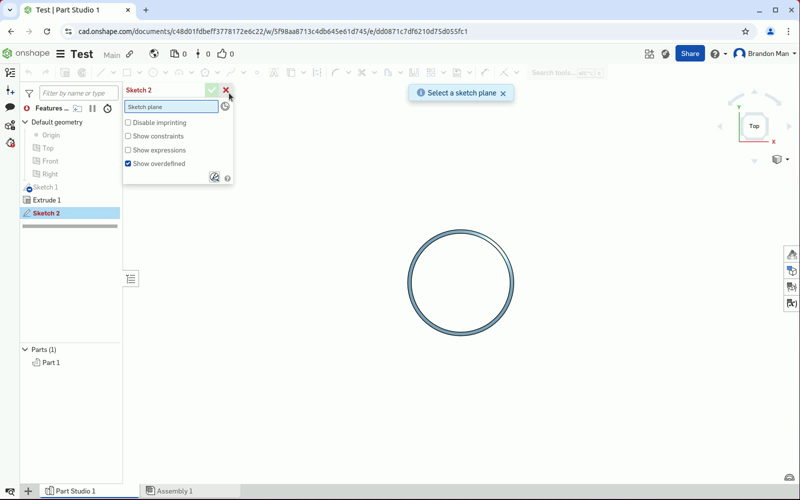
mouse_move(73, 150)
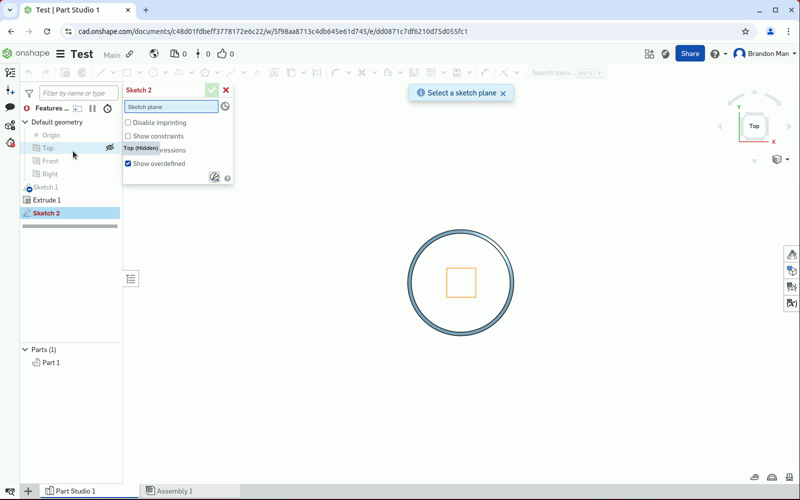
click(73, 150)
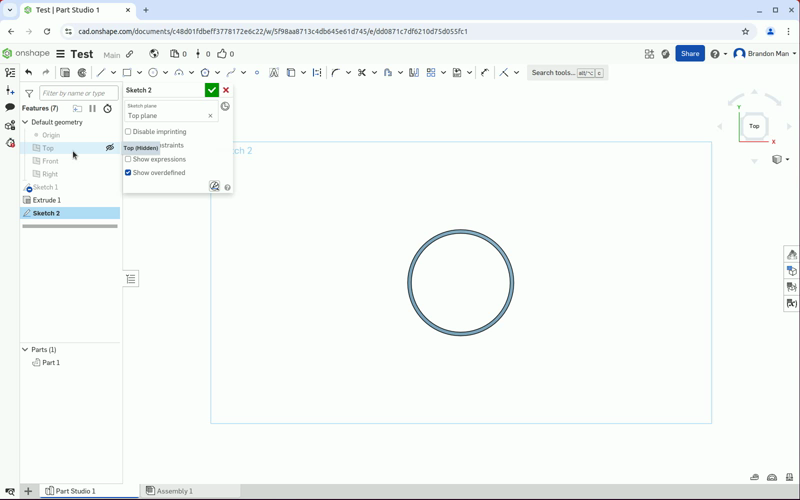
mouse_move(73, 352)
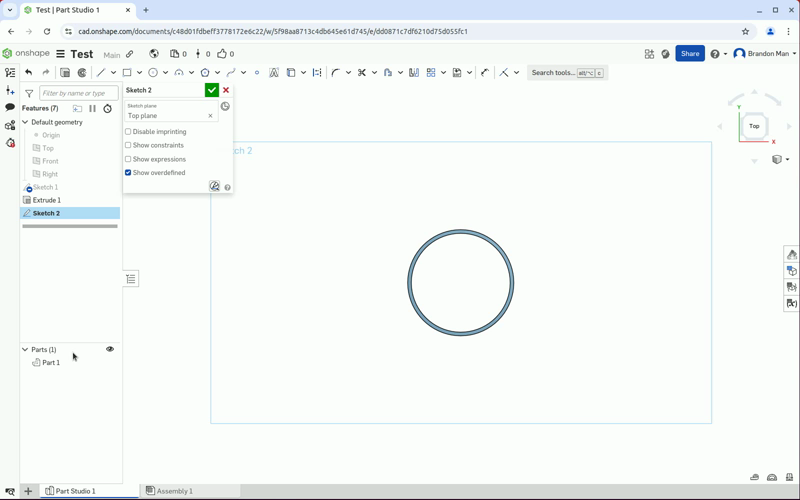
key(y)
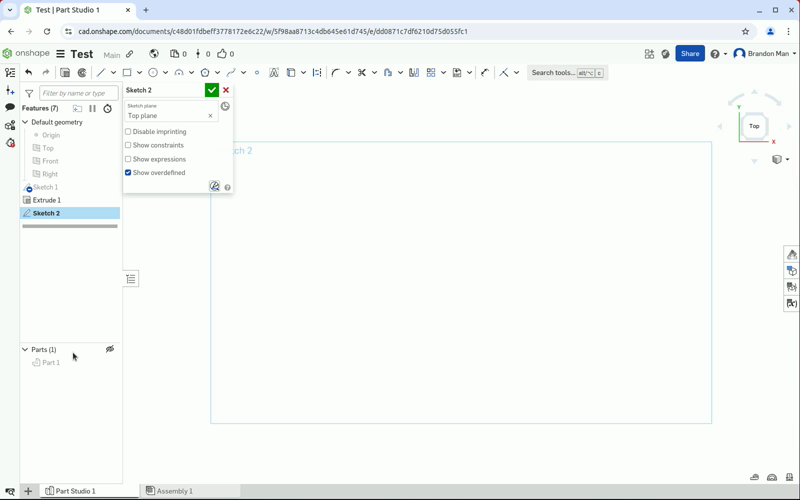
key(c)
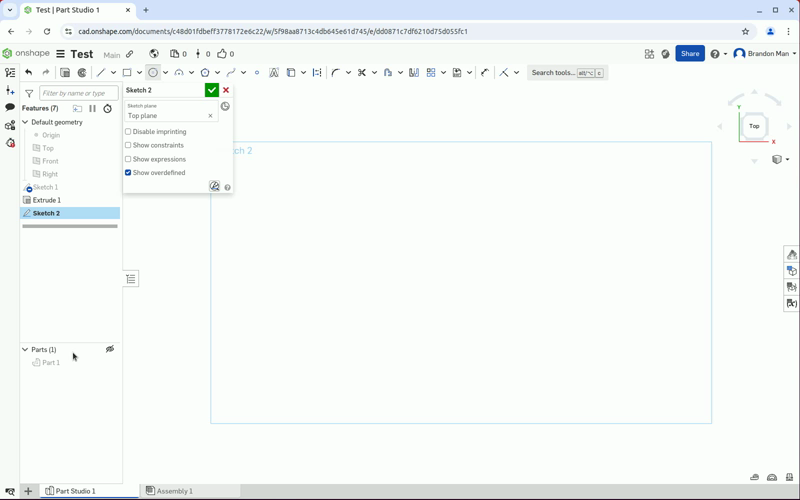
key_down(shift)
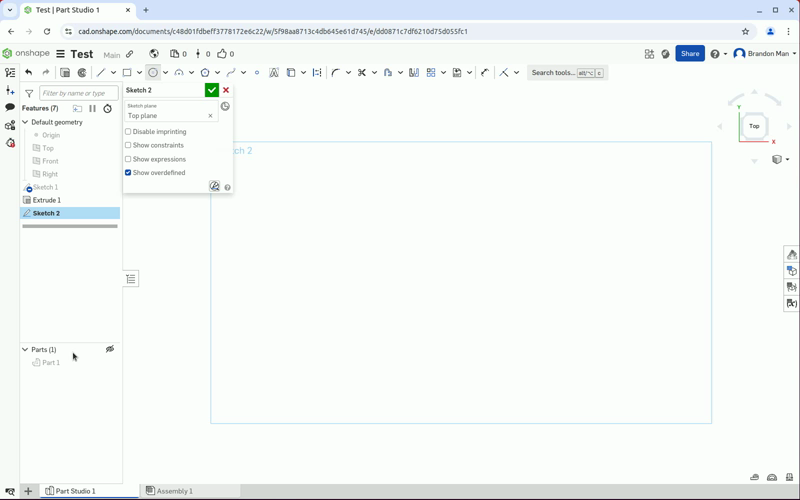
mouse_move(461, 282)
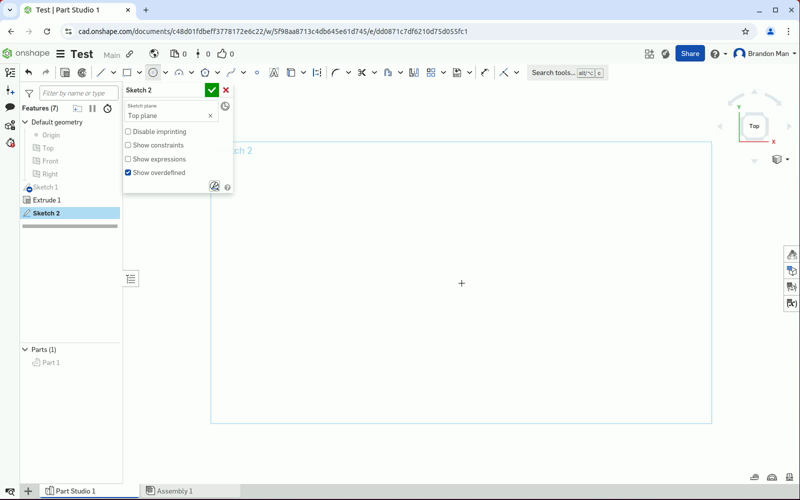
click(461, 282)
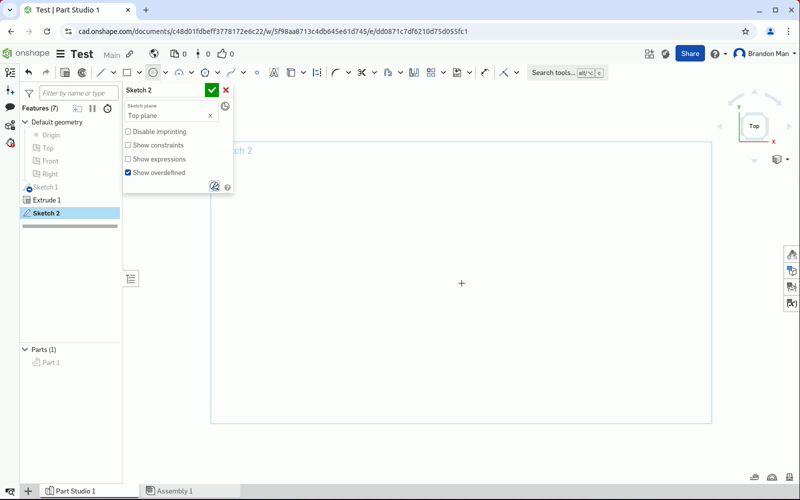
key_up(shift)
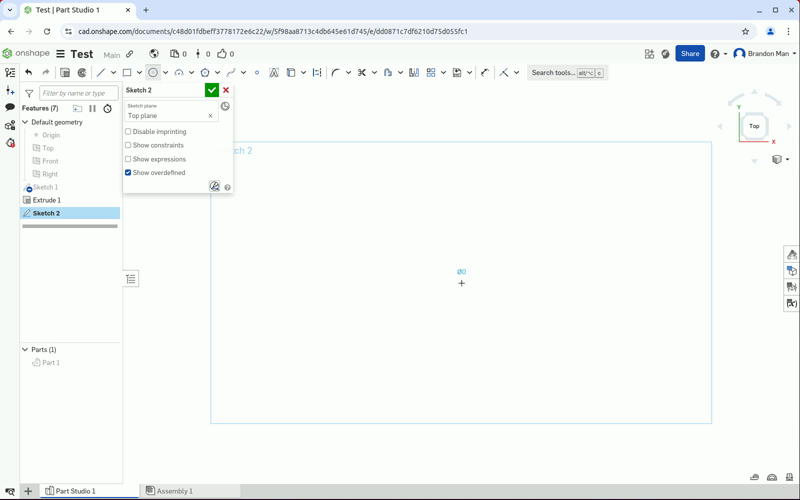
mouse_move(512, 282)
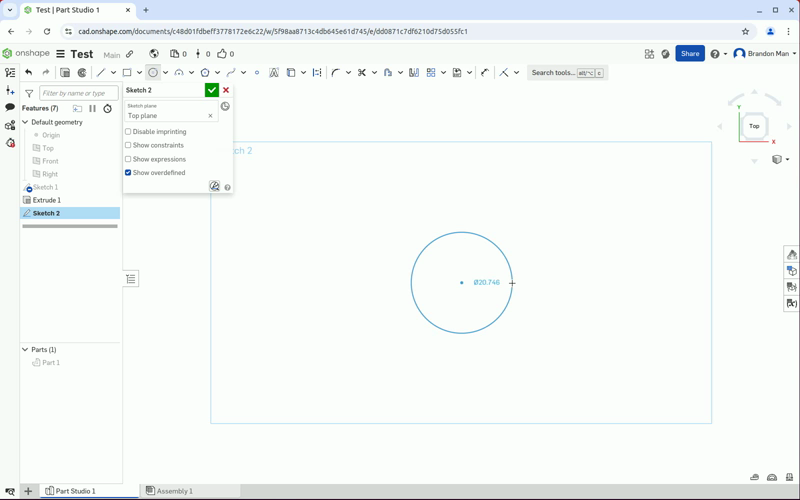
click(512, 282)
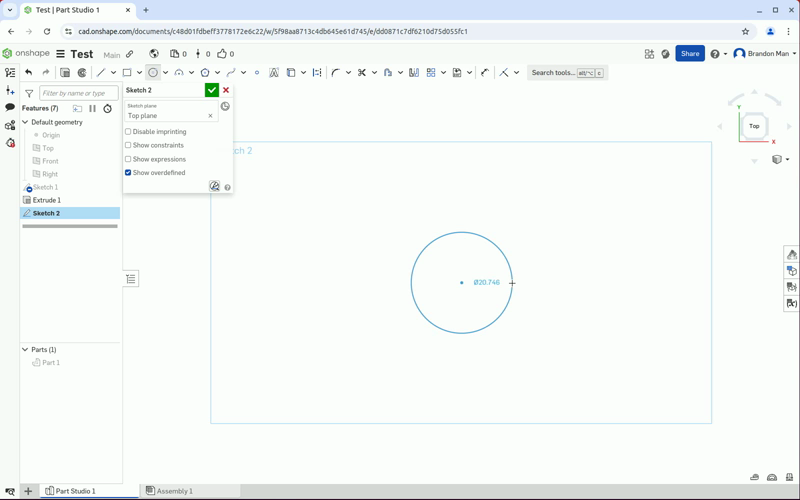
key(esc)
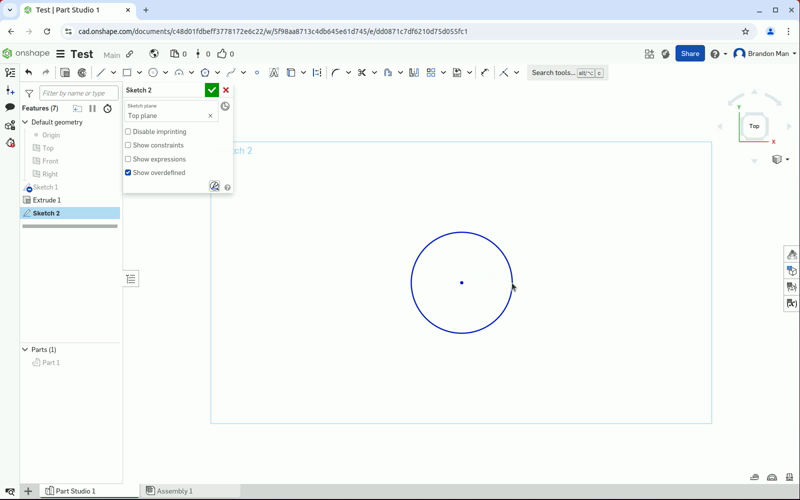
mouse_move(475, 319)
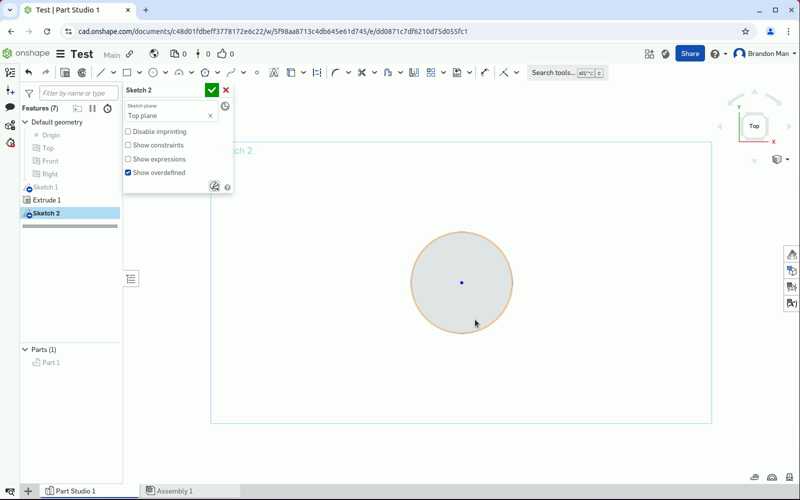
click(475, 319)
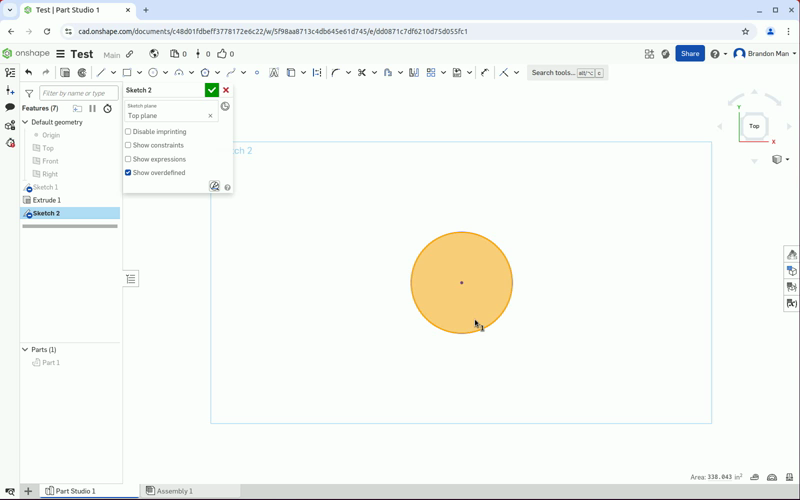
mouse_move(73, 352)
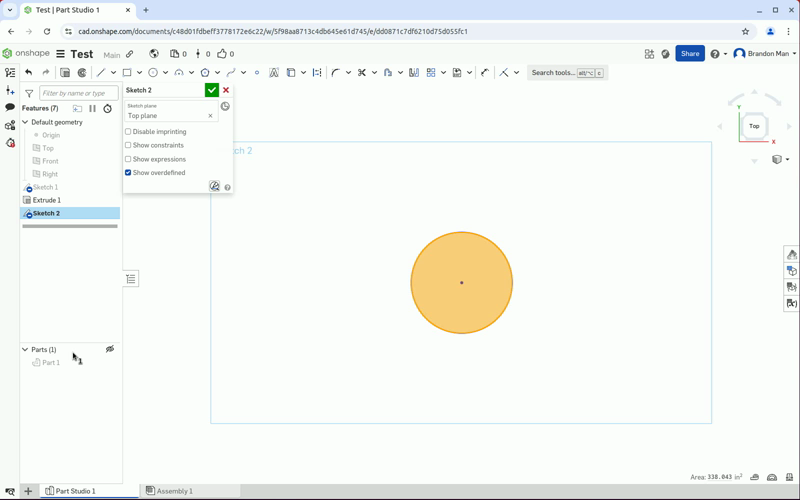
key(shift+y)
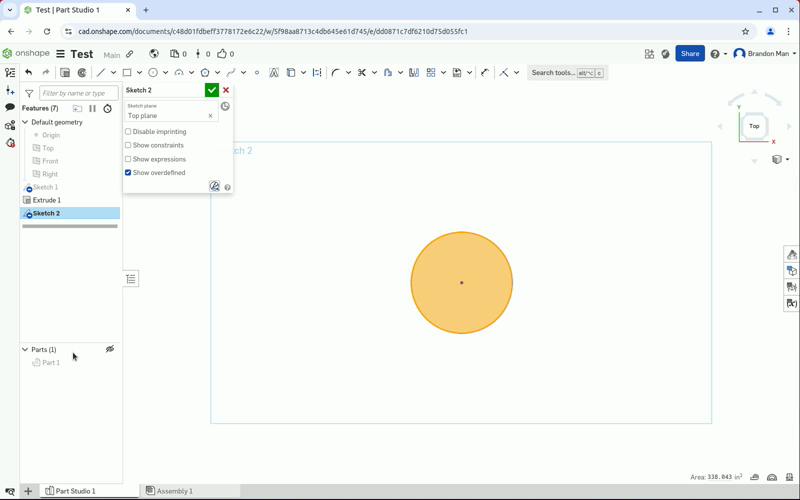
key(shift+e)
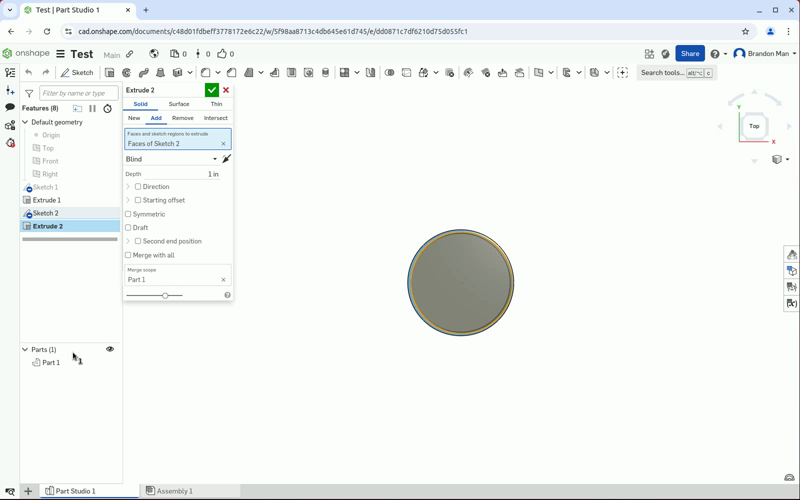
mouse_move(143, 106)
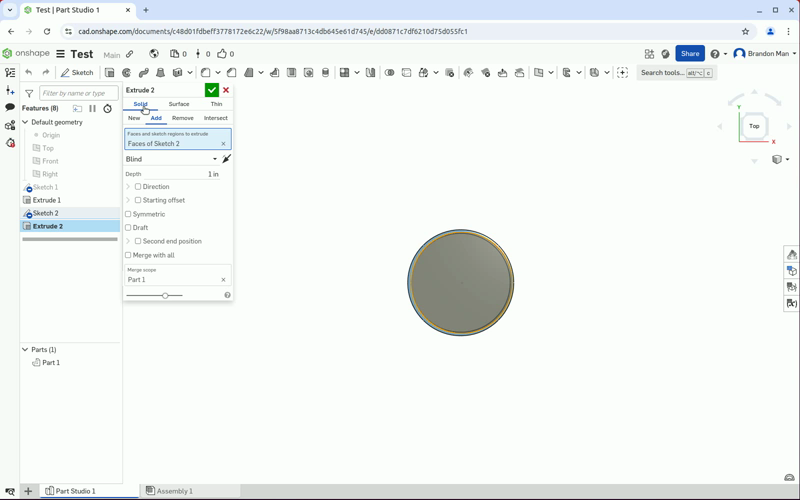
click(143, 106)
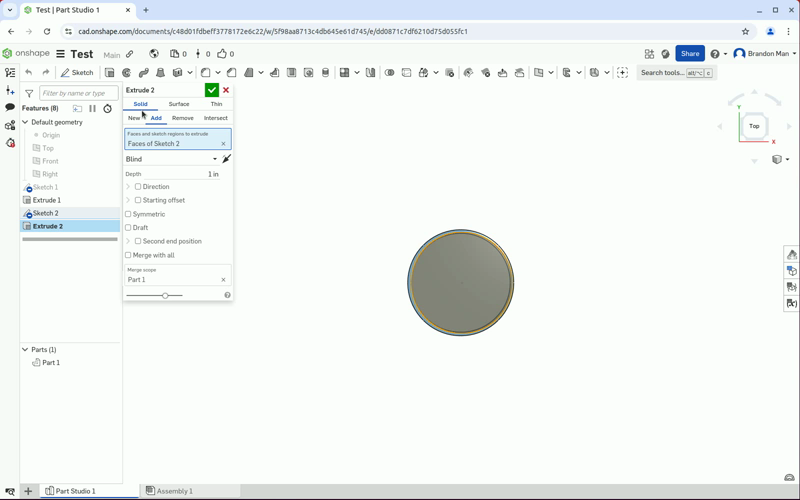
mouse_move(137, 120)
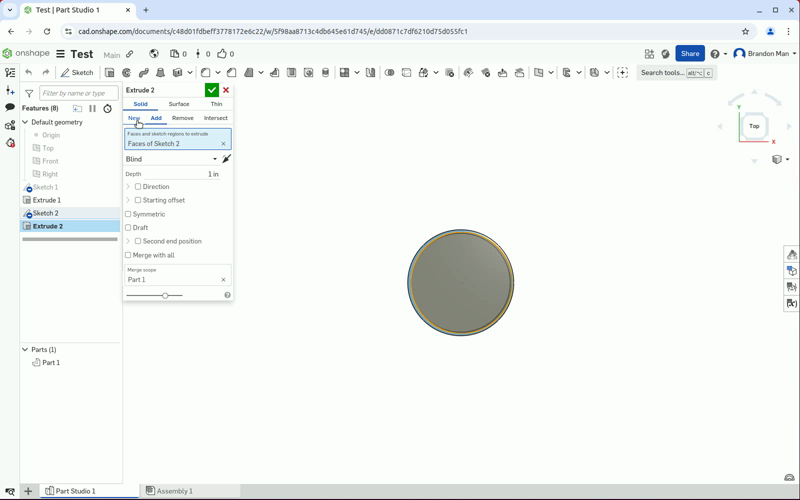
click(137, 120)
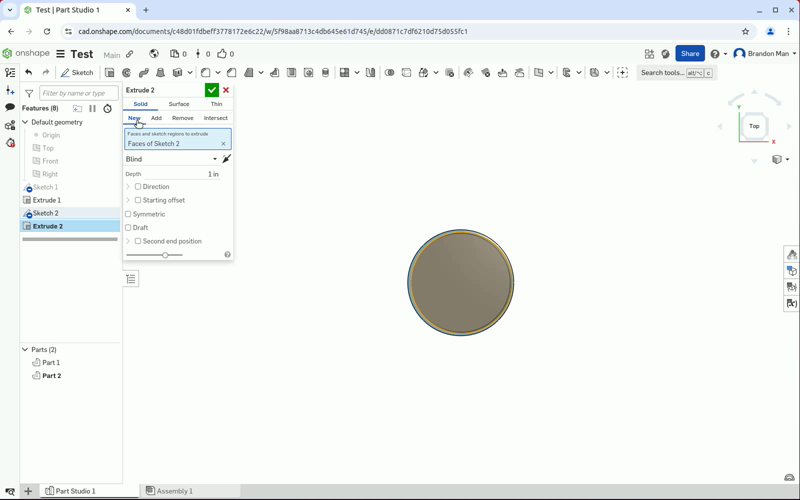
key(tab, 4)
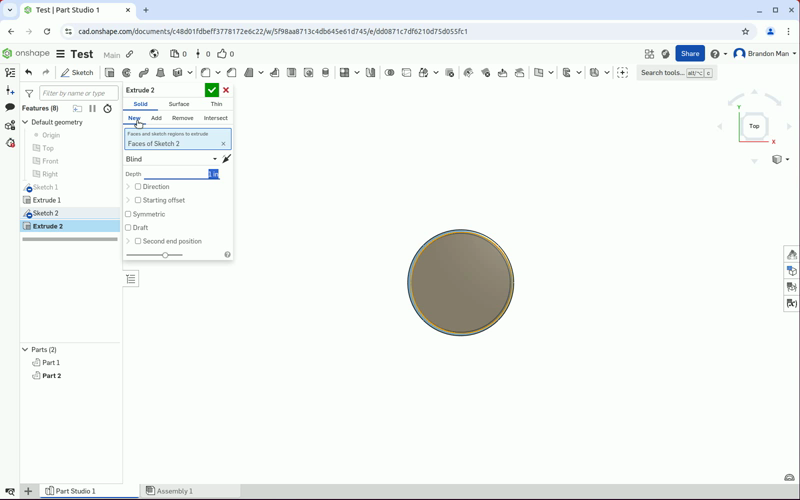
text(0.481)
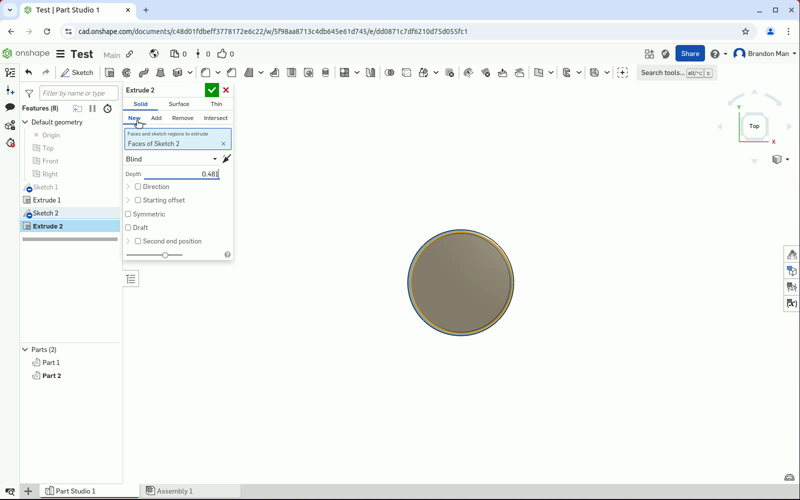
key(enter)
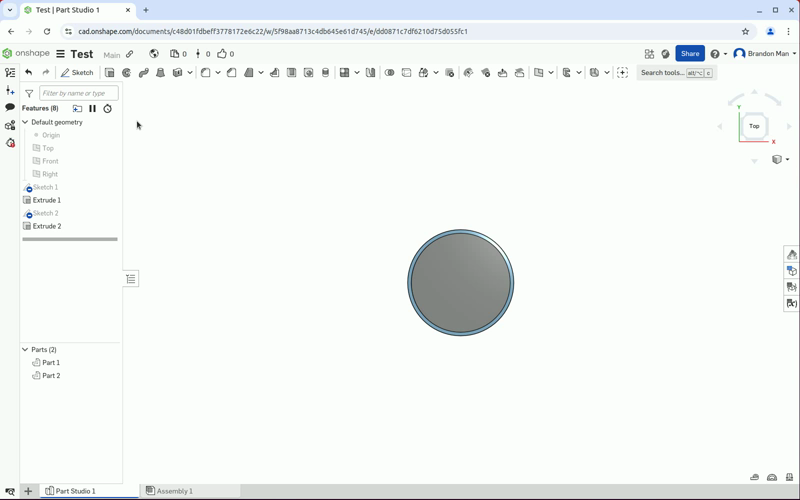
key(shift+h)
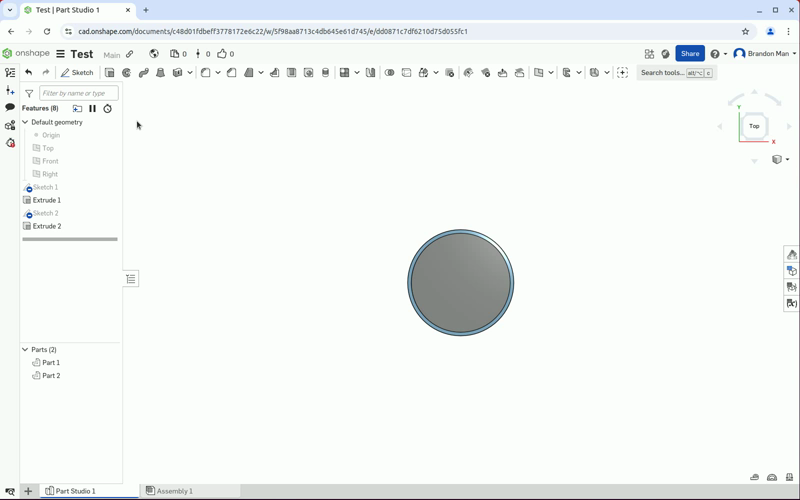
key(shift+h)
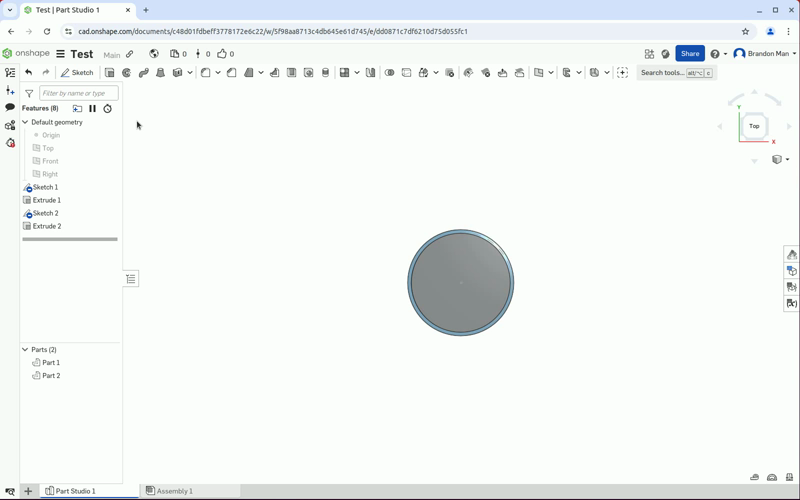
key(shift+7)
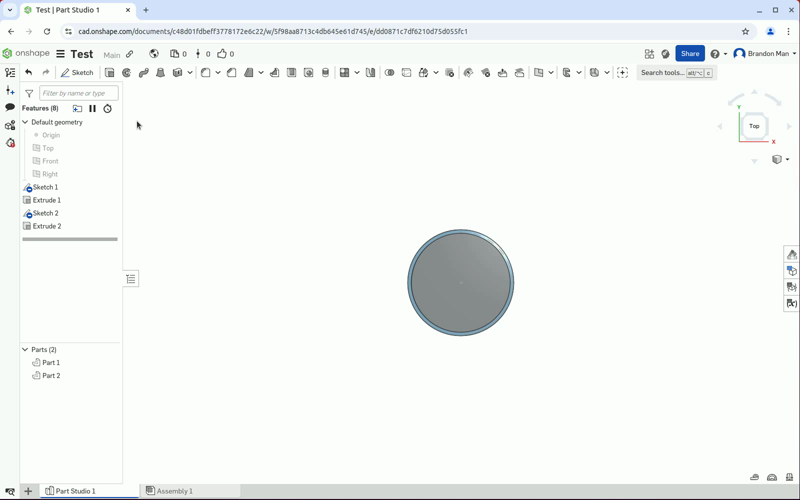
key(up, 3)
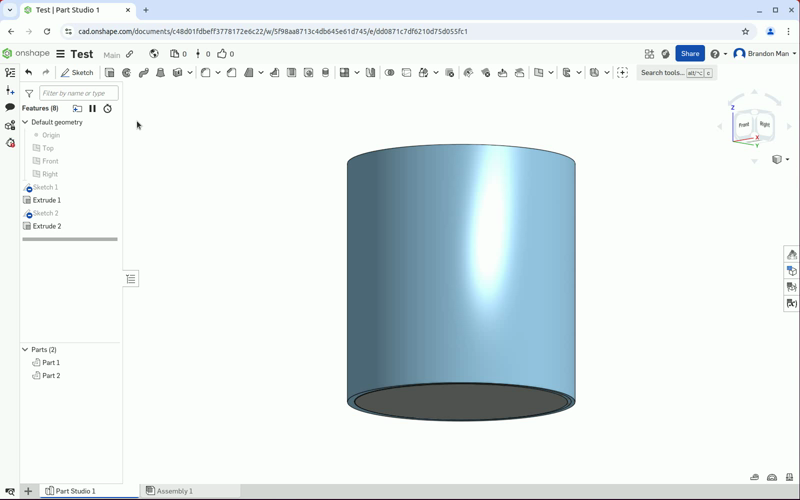
key(left, 3)
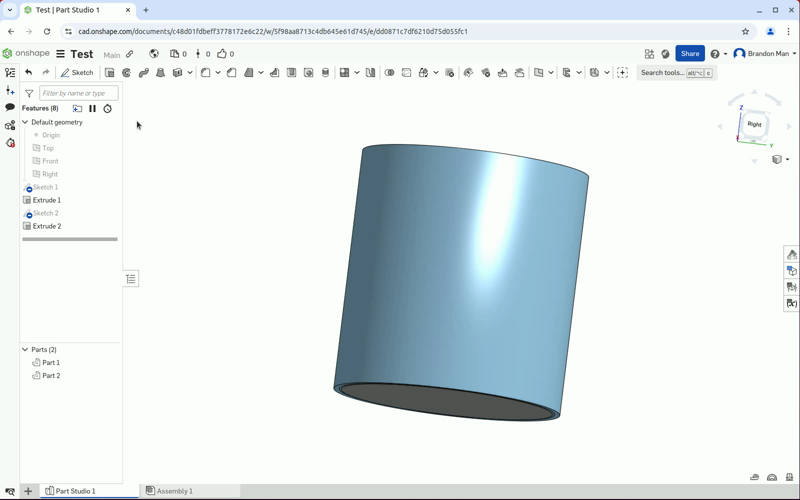
key(right, 3)
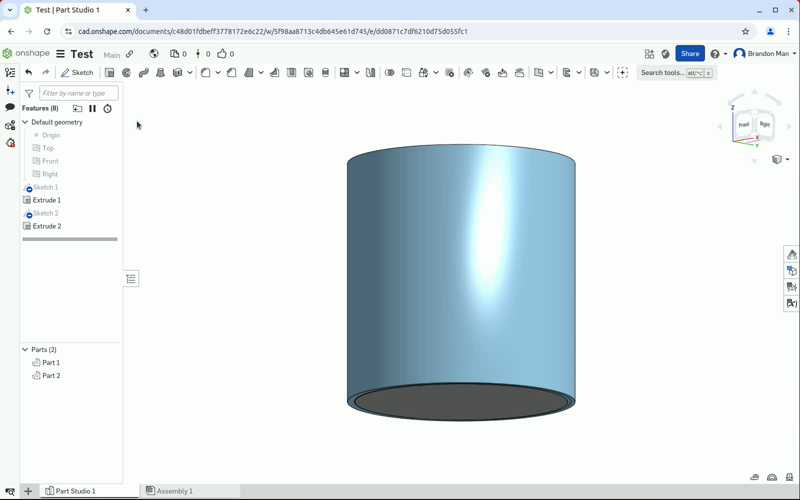
key(down, 3)
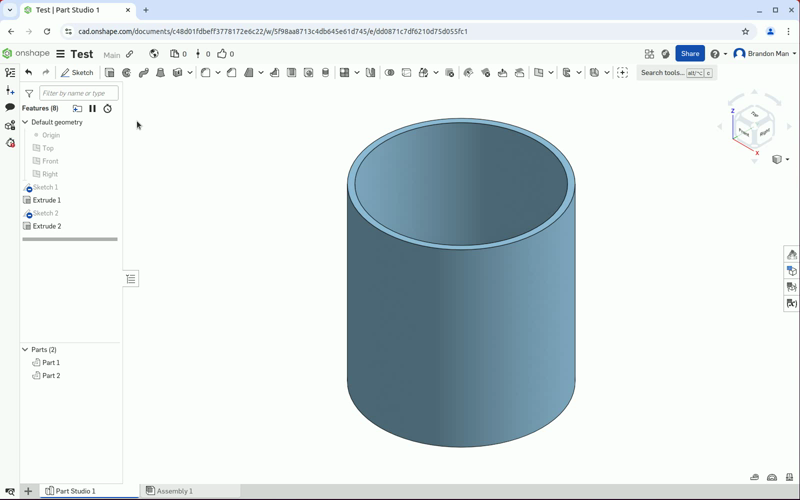
mouse_move(73, 189)
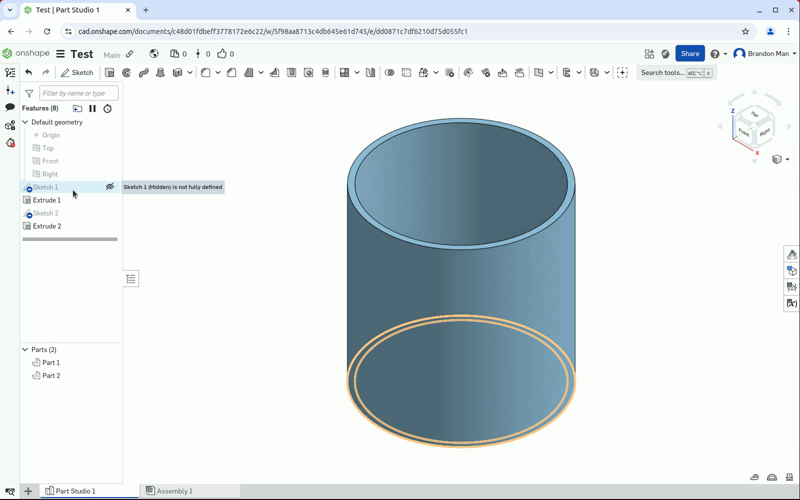
click(73, 189)